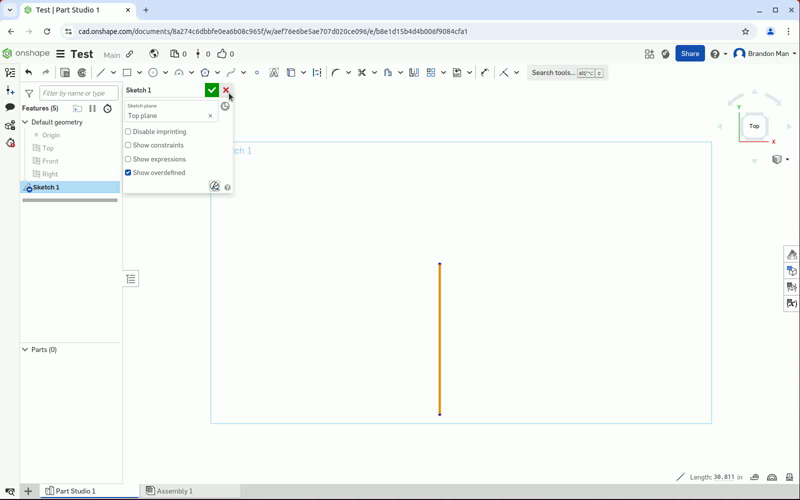
key(shift+h)
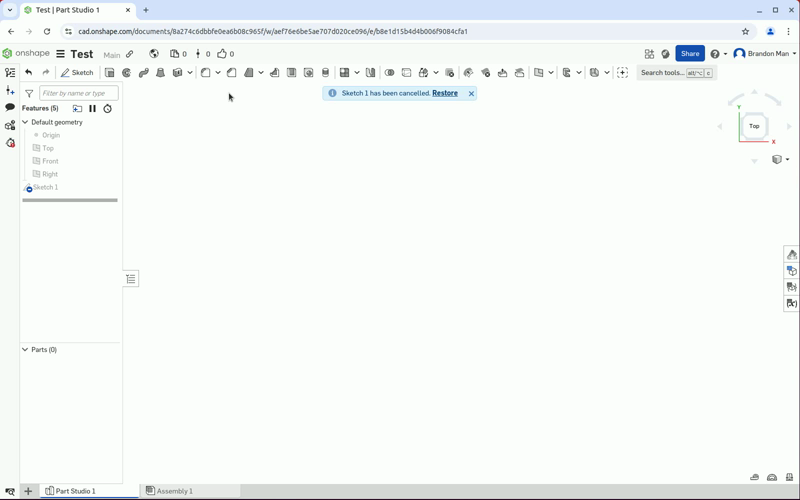
mouse_move(73, 352)
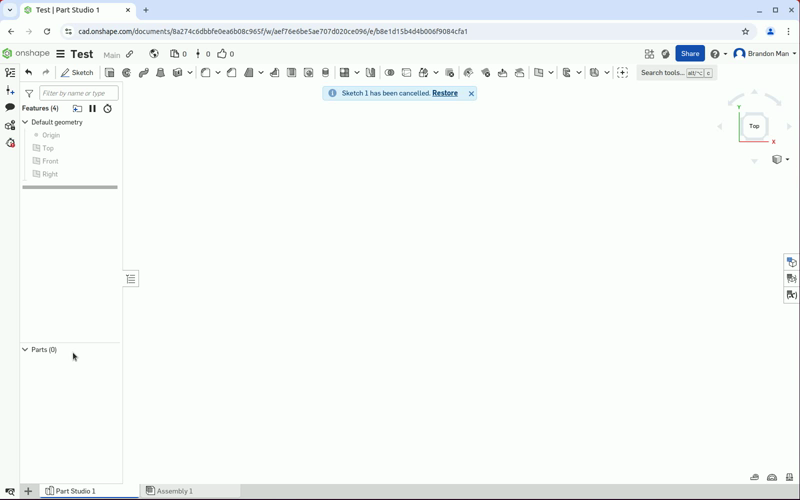
key(y)
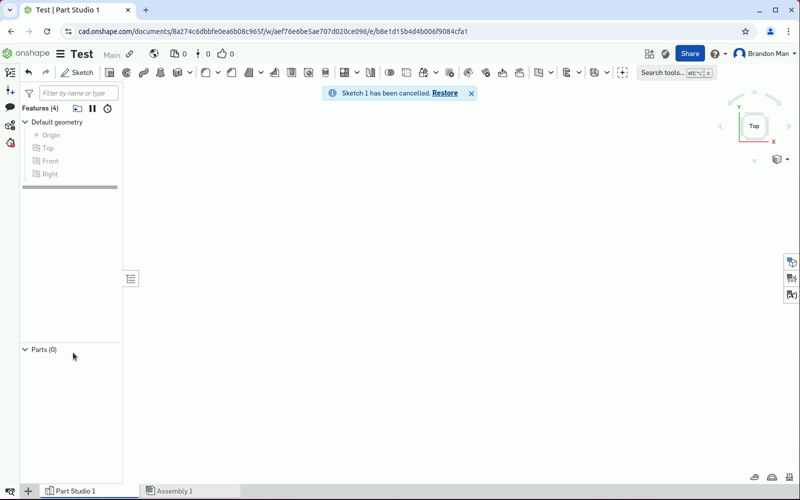
key(shift+p)
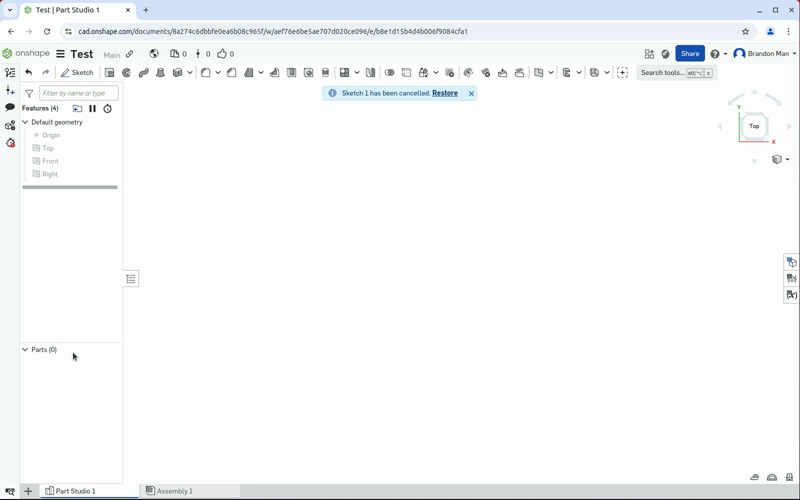
key(space)
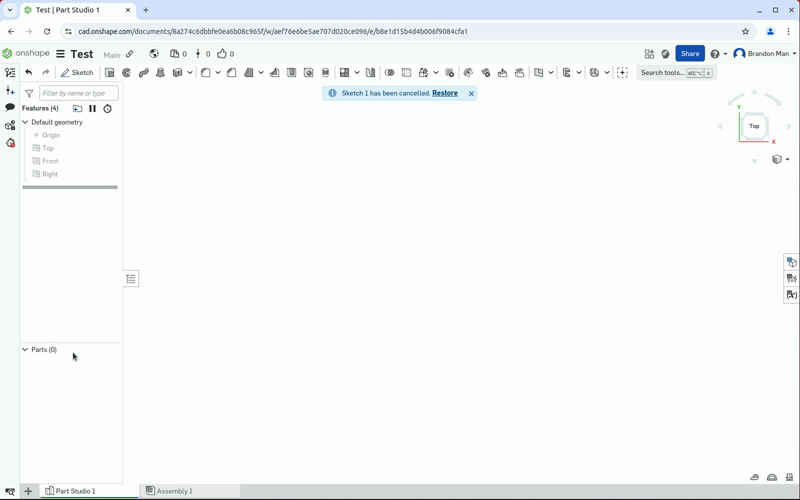
key_down(shift)
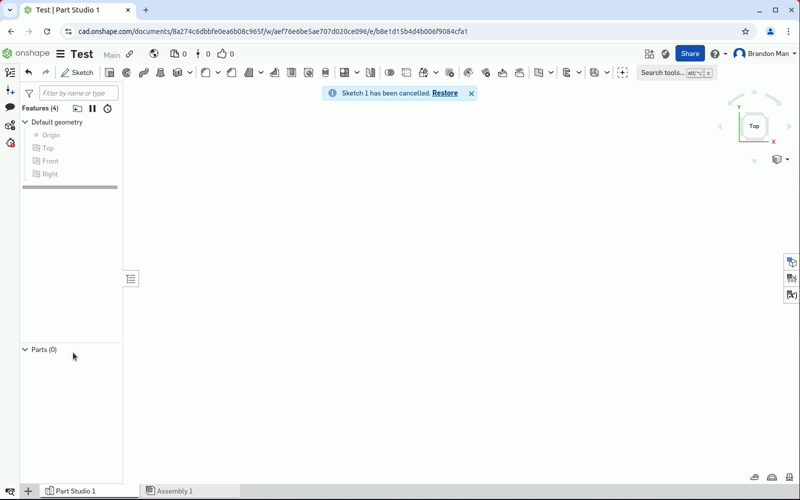
key(up)
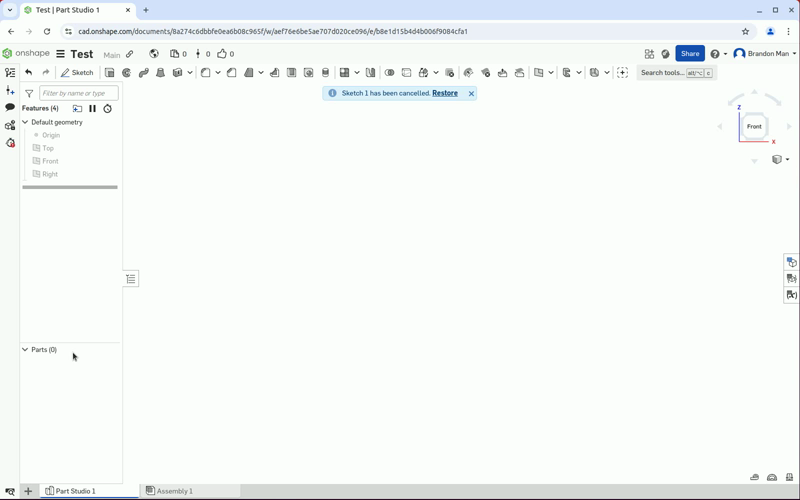
key_up(shift)
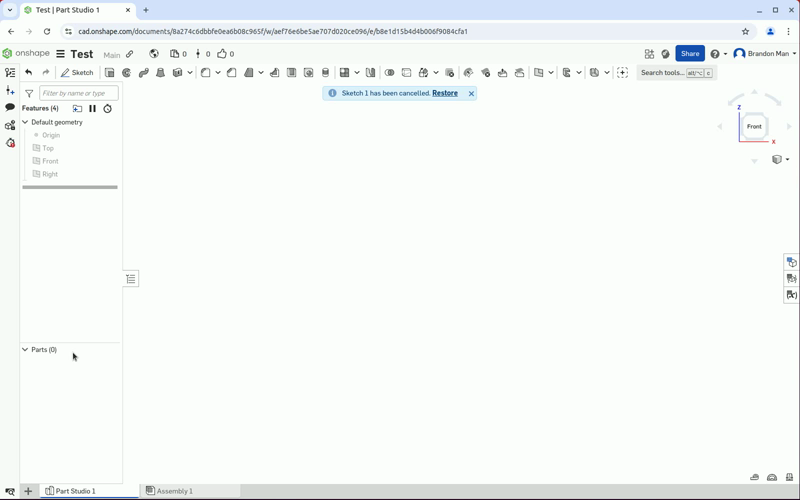
mouse_move(73, 352)
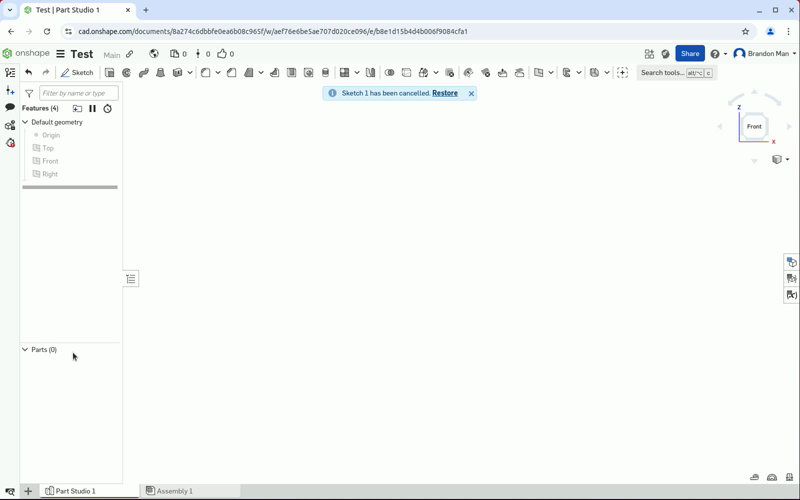
key(shift+y)
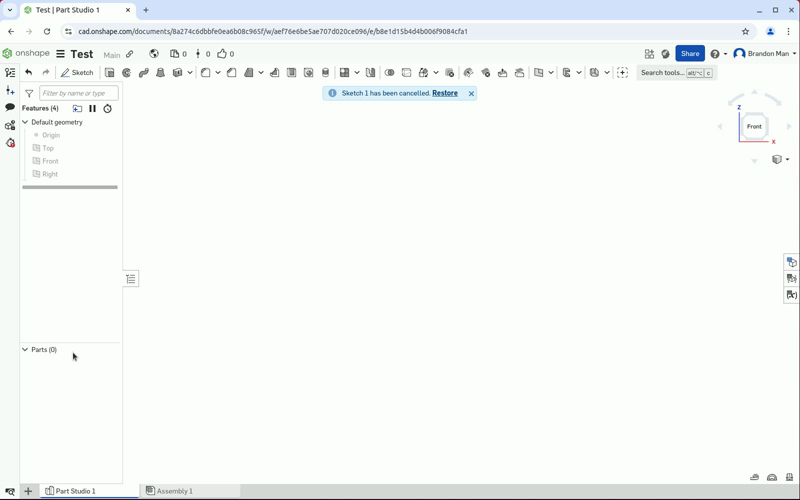
key(shift+s)
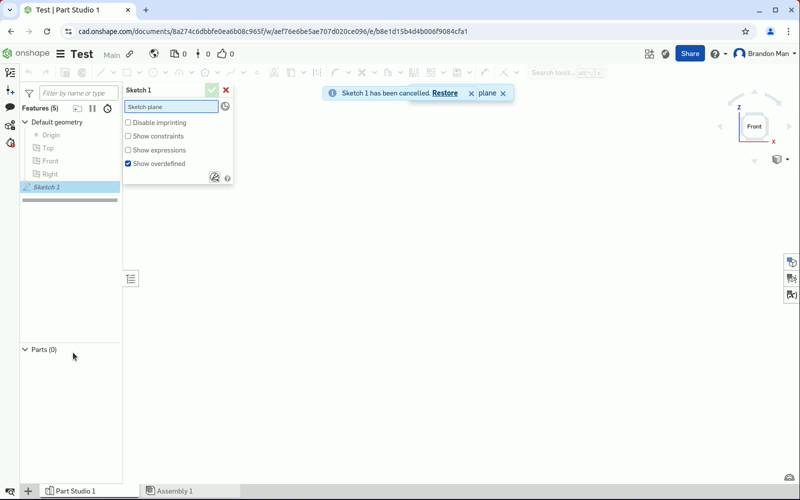
mouse_move(73, 163)
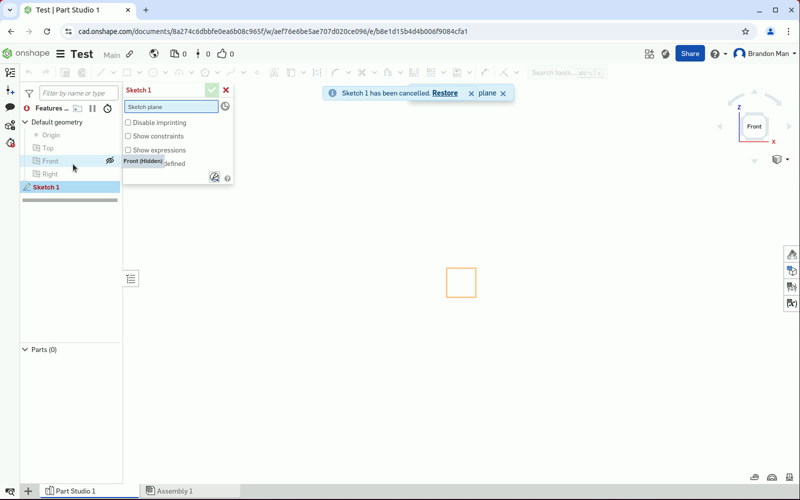
click(73, 163)
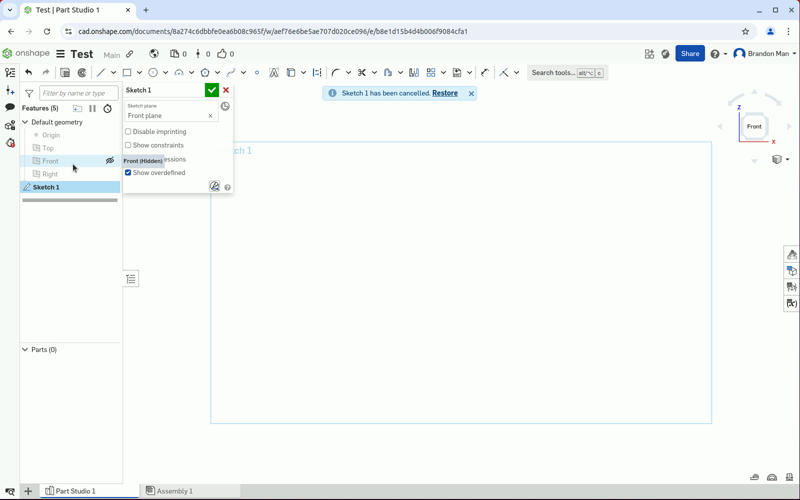
mouse_move(73, 352)
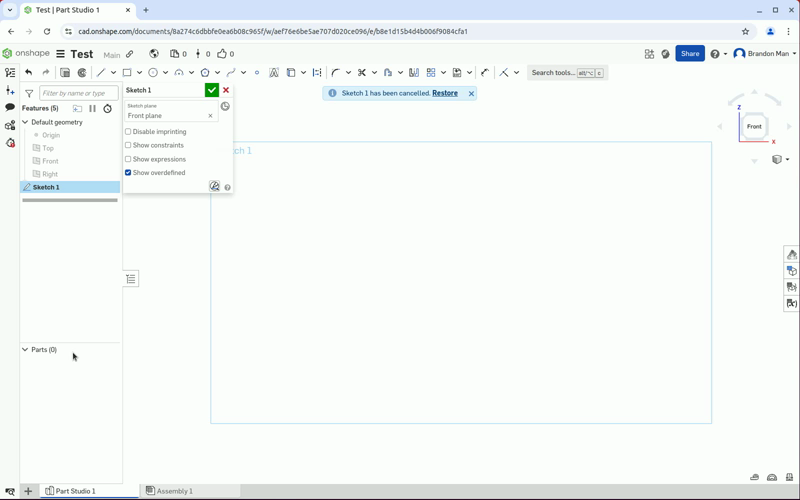
key(y)
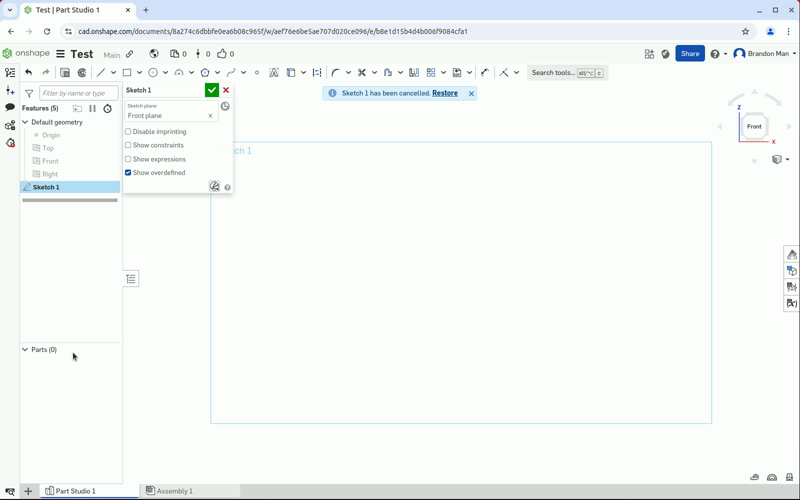
key(l)
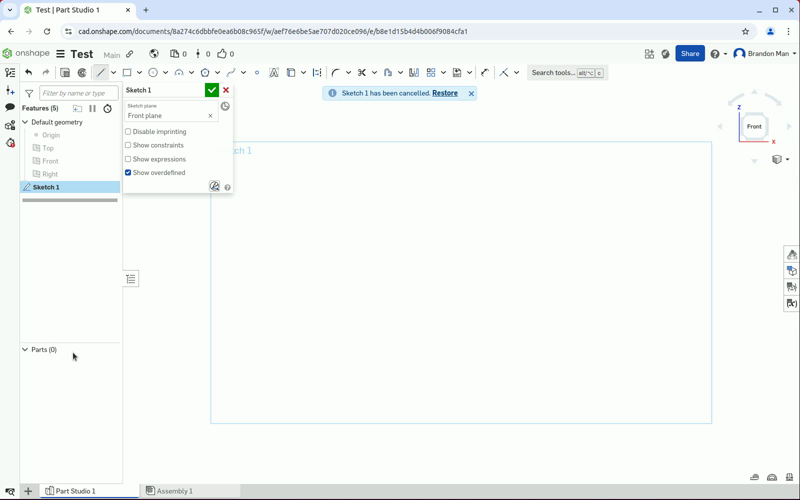
key_down(shift)
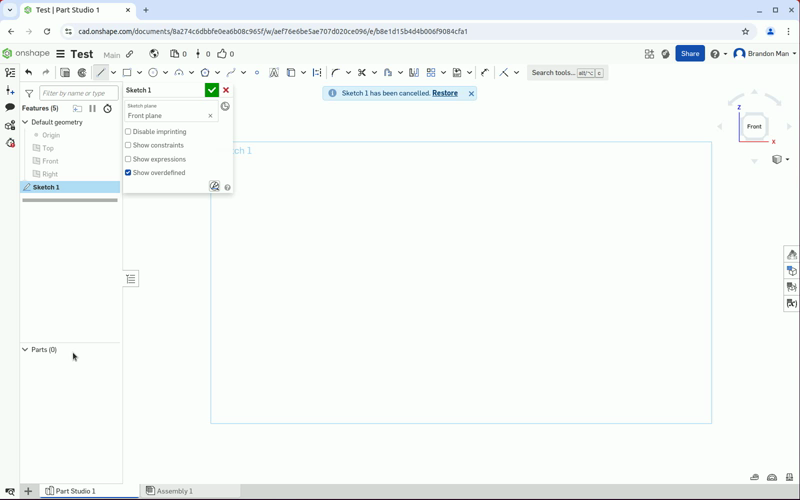
mouse_move(439, 304)
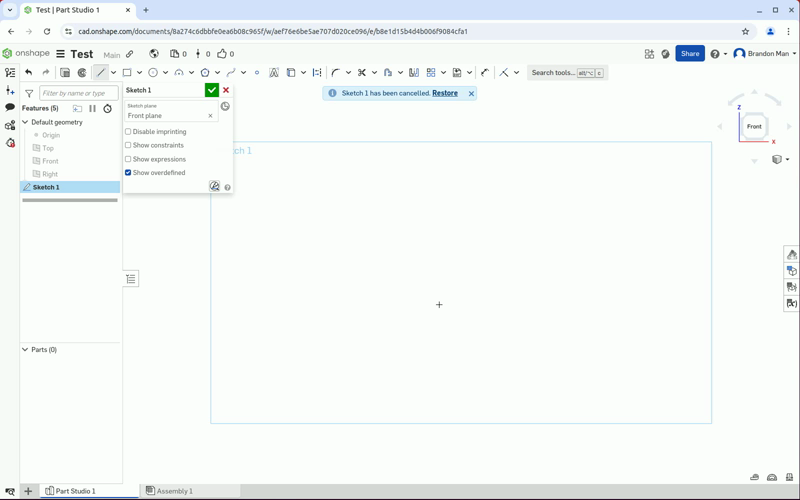
click(439, 304)
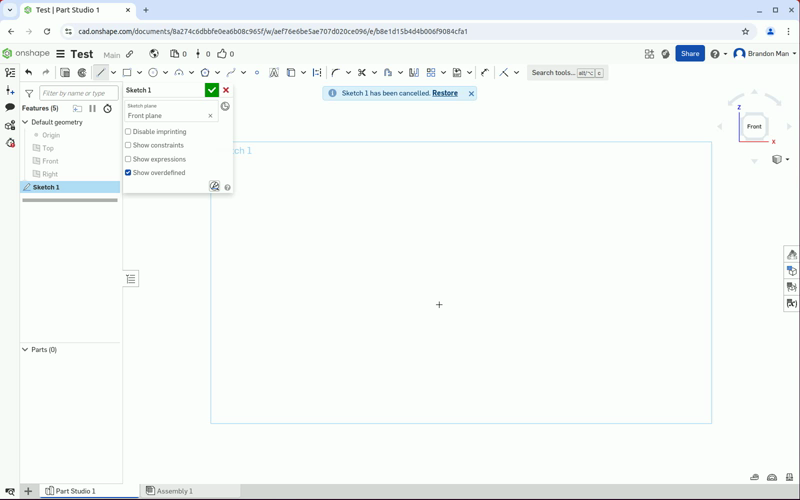
key_up(shift)
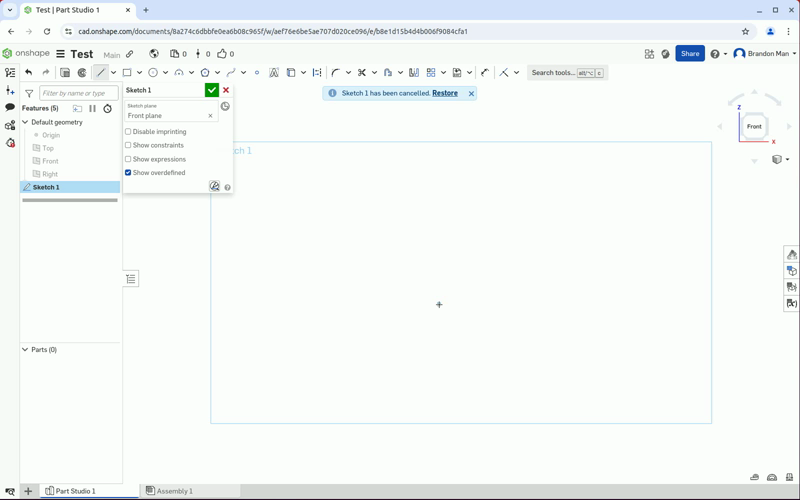
key_down(shift)
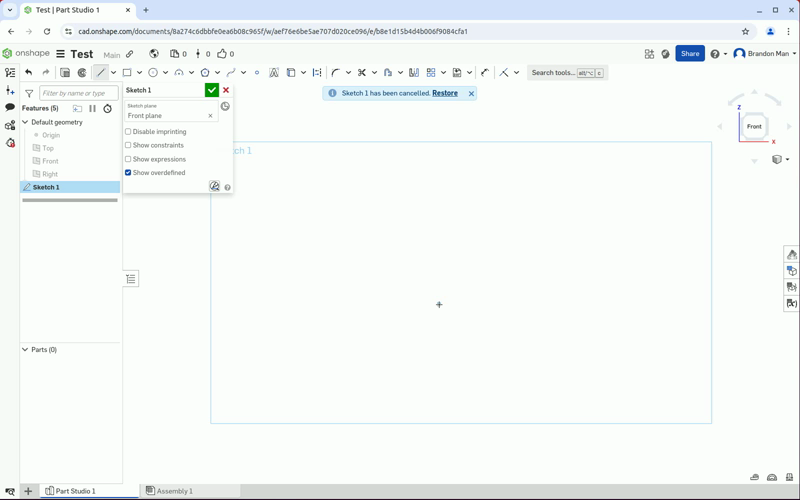
mouse_move(469, 304)
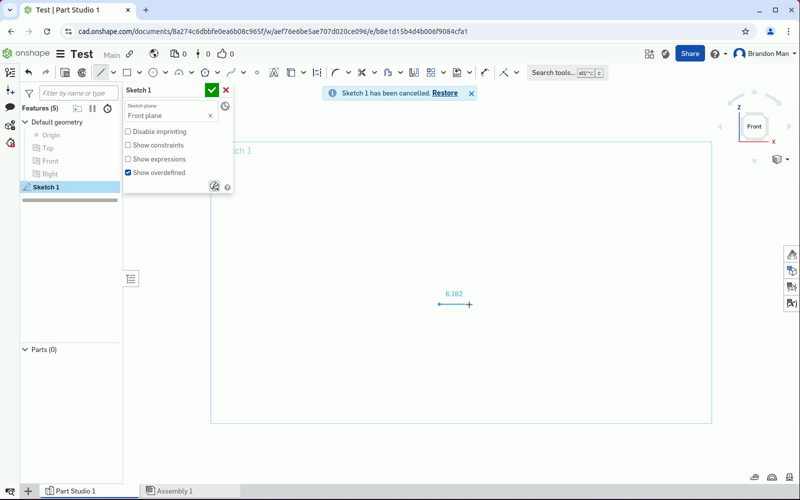
mouse_move(481, 304)
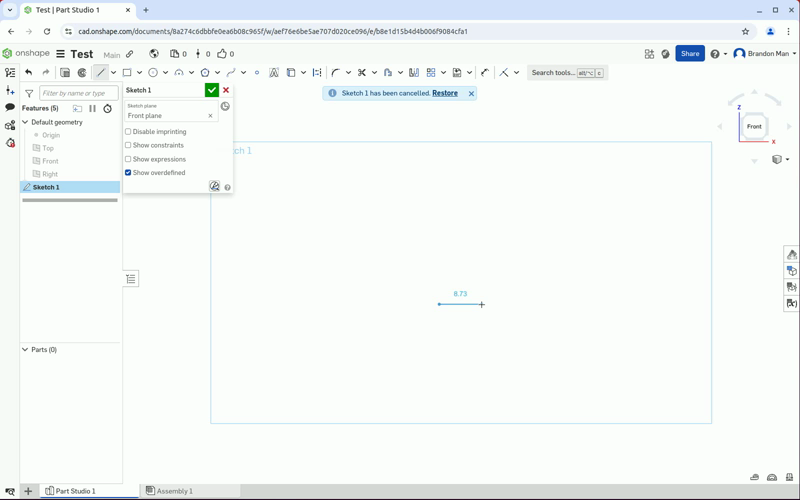
click(481, 304)
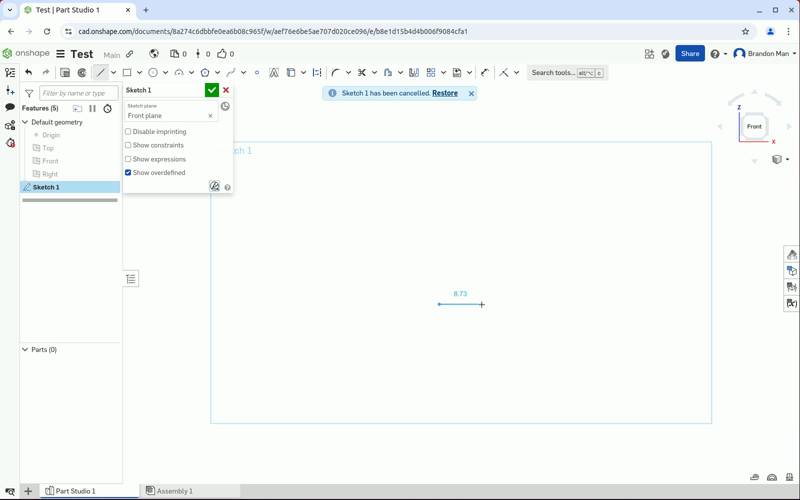
key_up(shift)
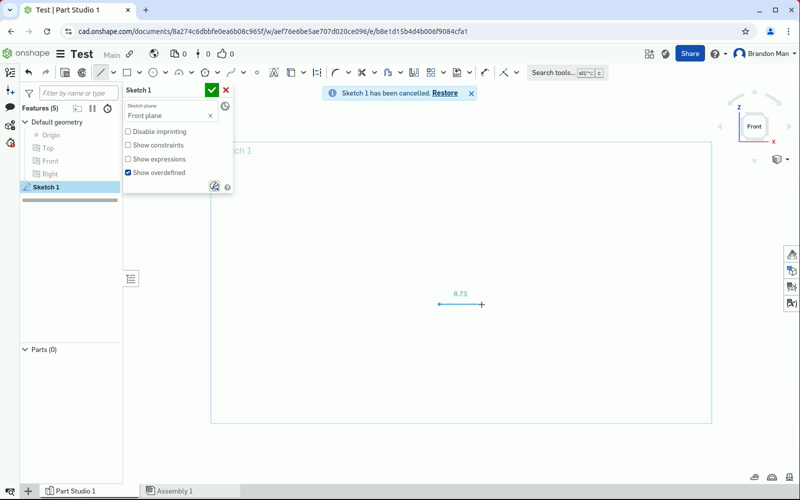
key_down(shift)
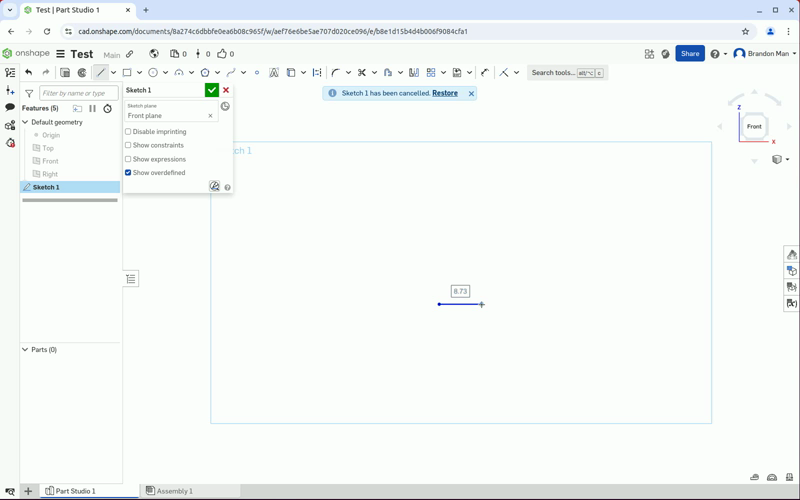
mouse_move(511, 304)
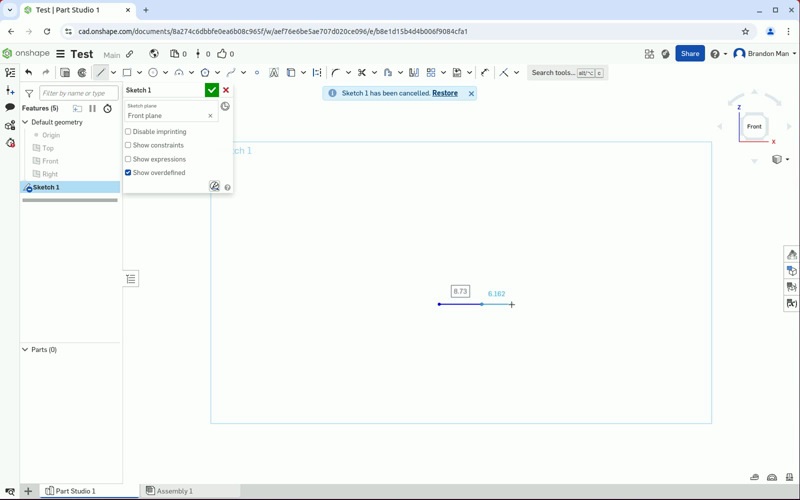
mouse_move(481, 262)
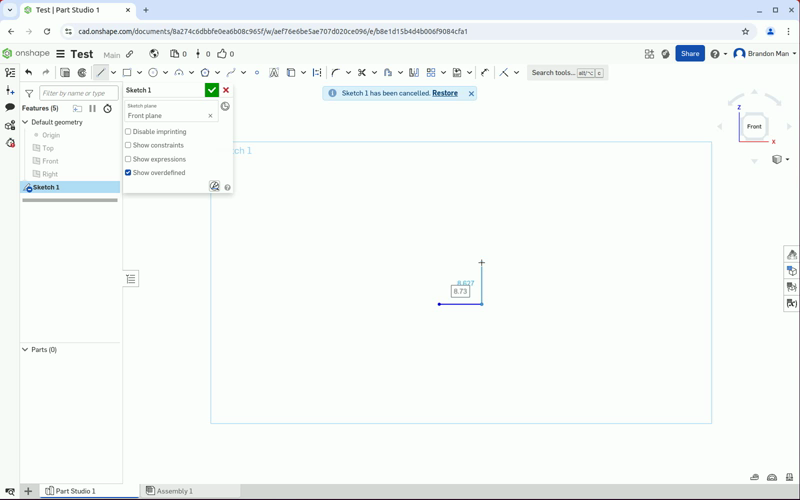
click(481, 262)
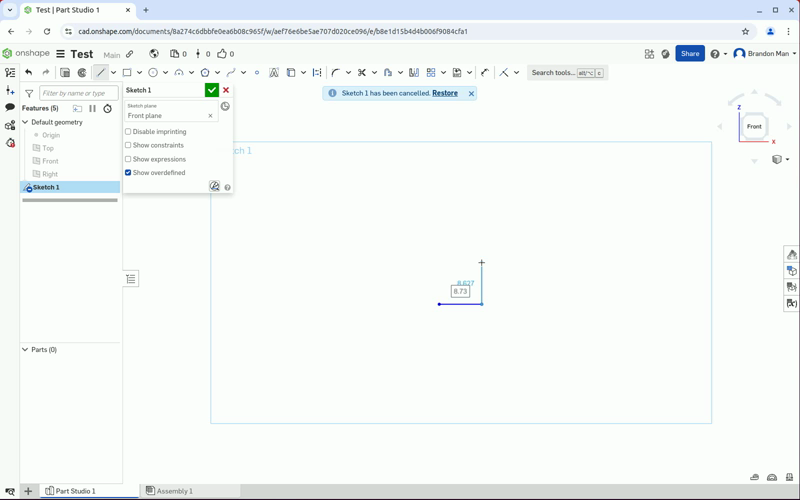
key_up(shift)
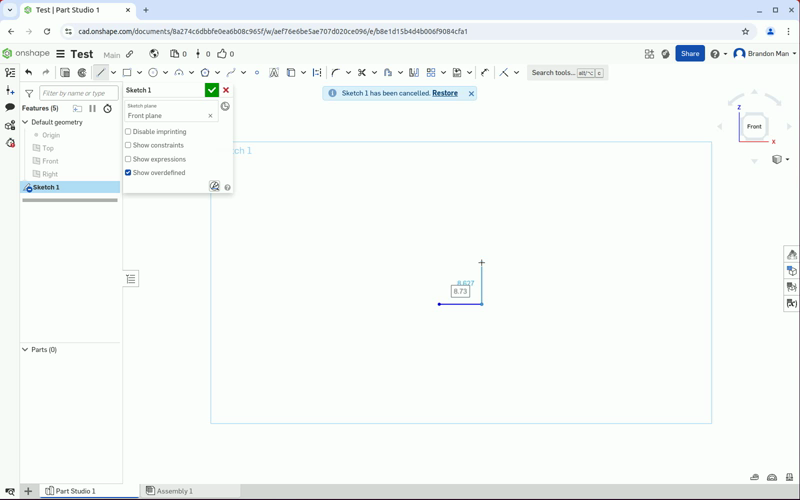
key_down(shift)
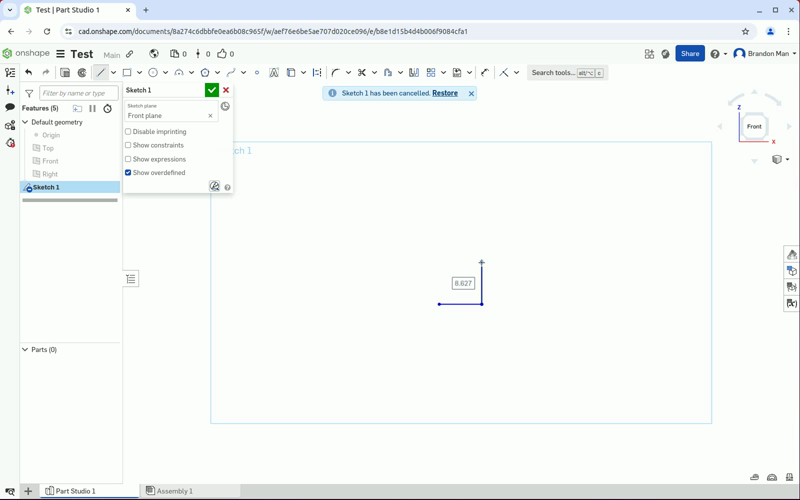
mouse_move(511, 262)
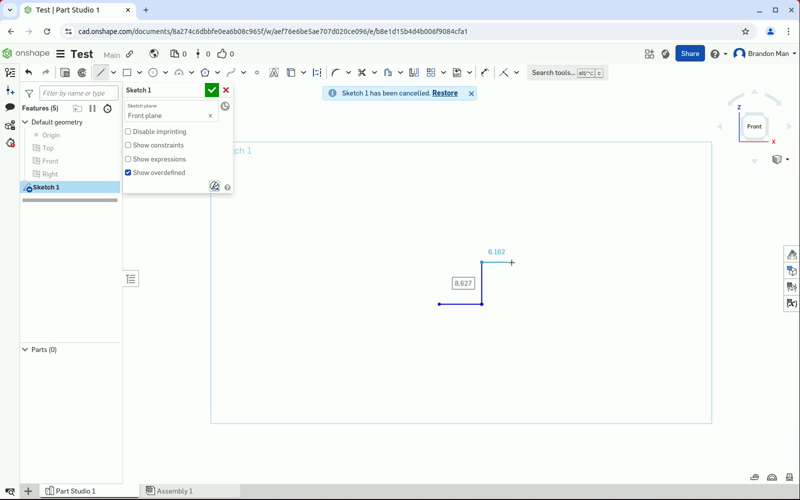
mouse_move(439, 262)
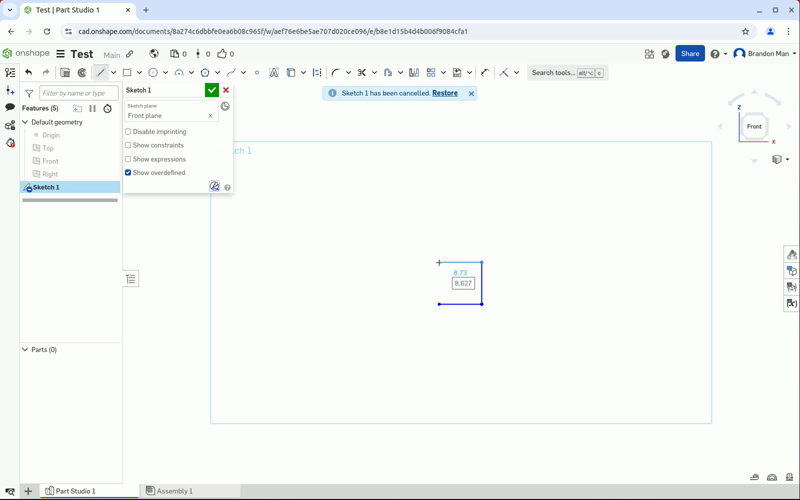
click(439, 262)
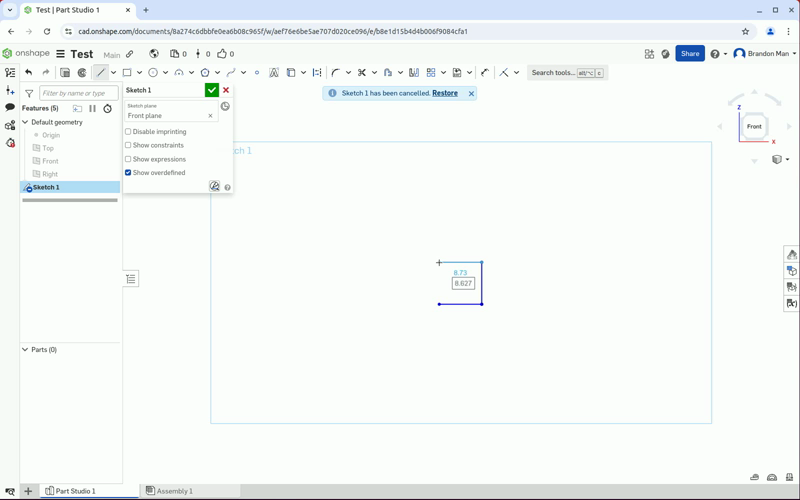
key_up(shift)
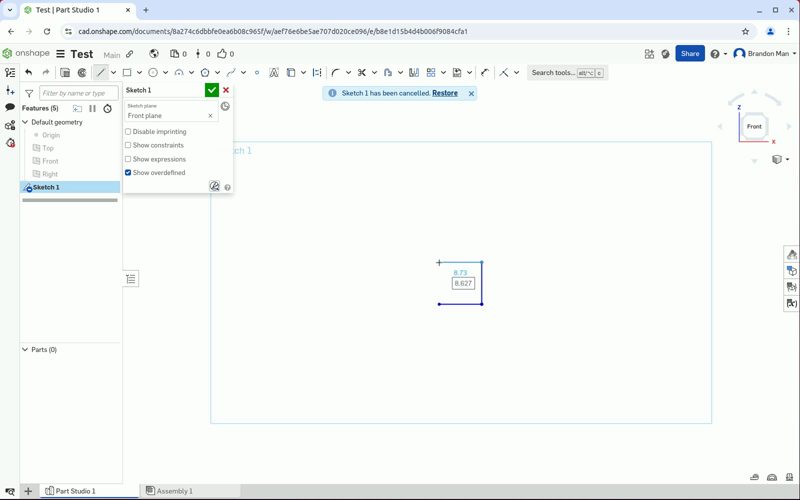
mouse_move(469, 262)
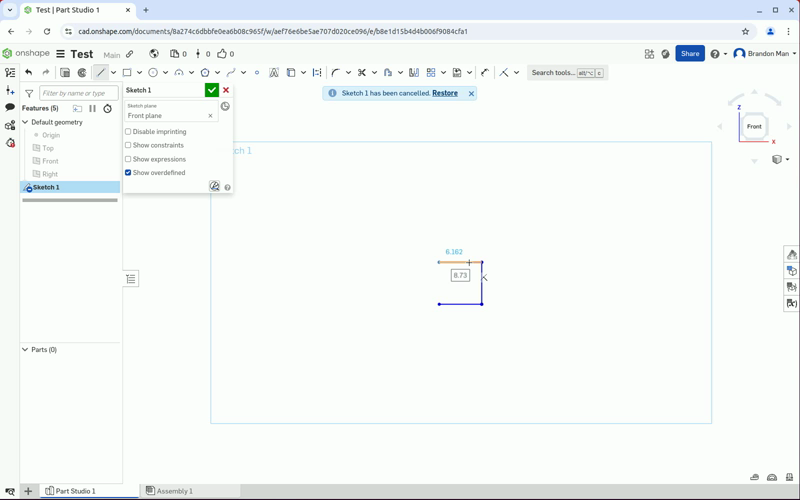
key_down(shift)
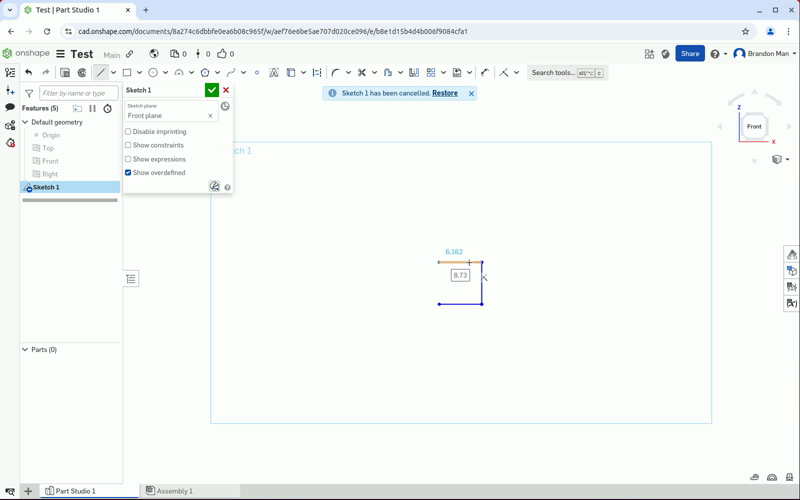
mouse_move(439, 304)
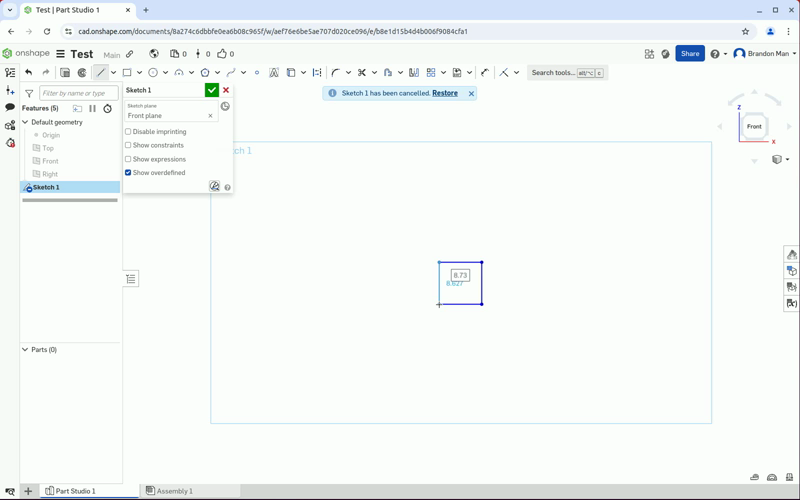
key_up(shift)
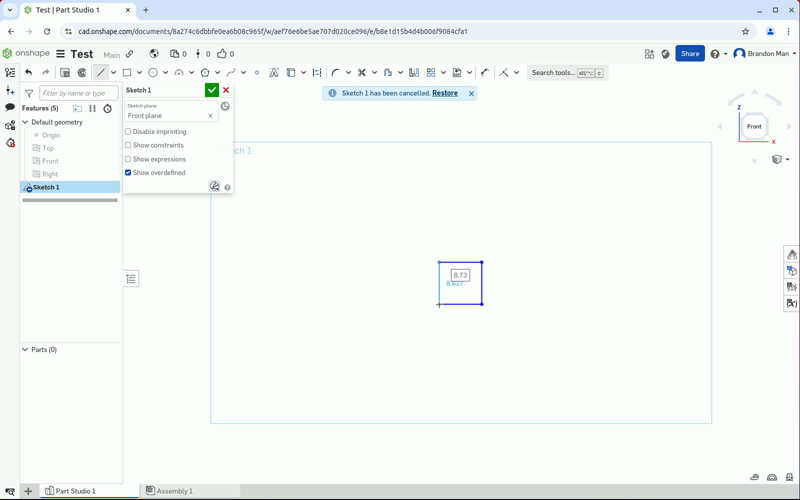
click(439, 304)
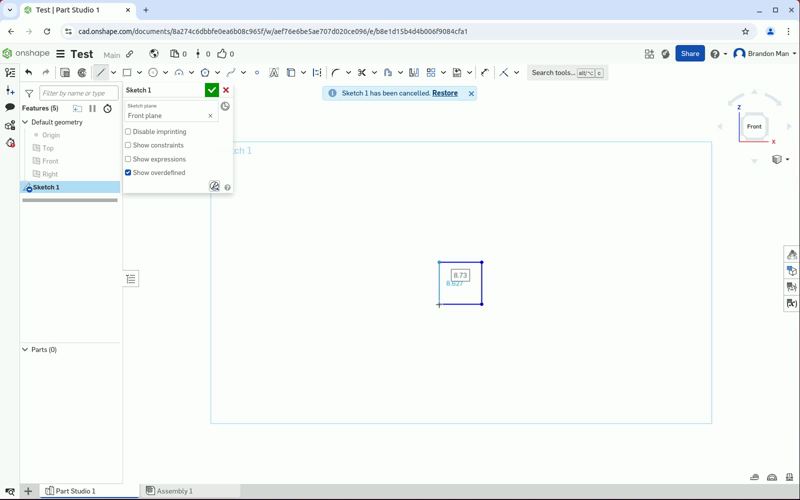
key(esc)
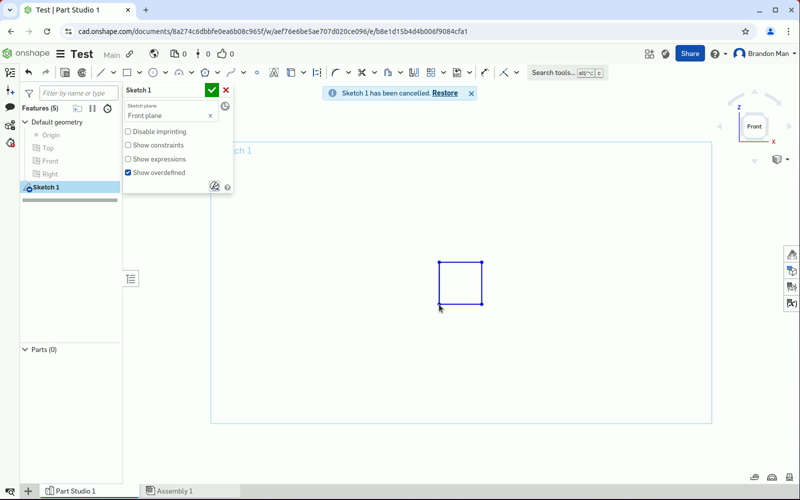
key(l)
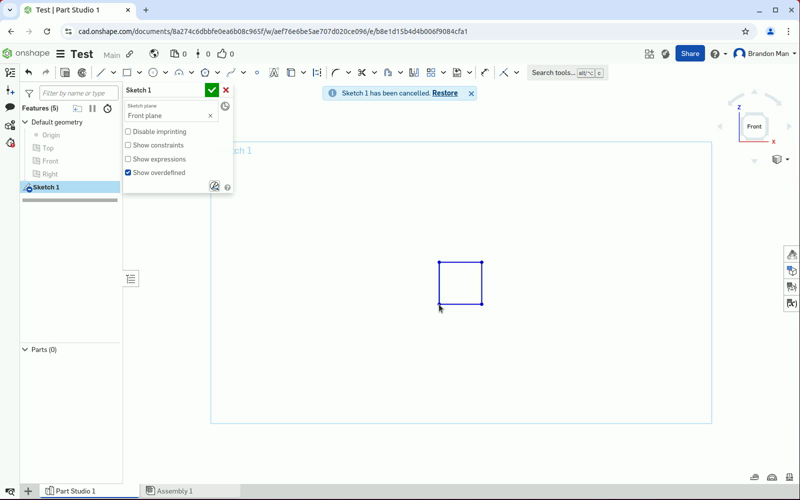
key_down(shift)
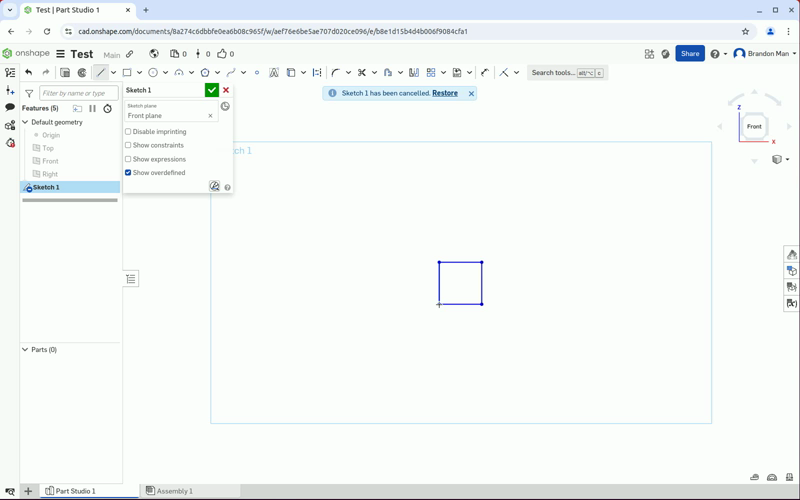
mouse_move(445, 298)
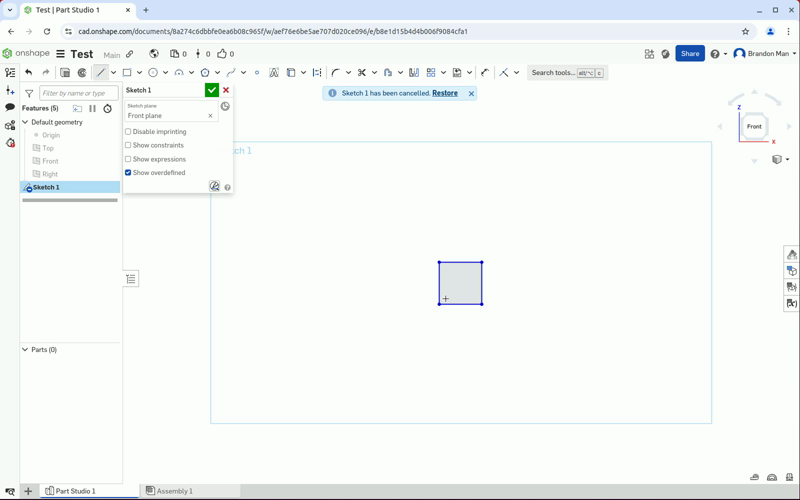
click(445, 298)
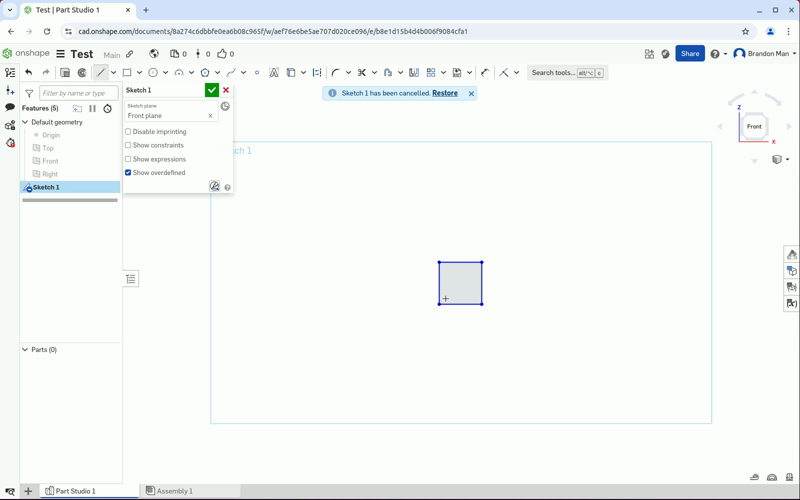
key_up(shift)
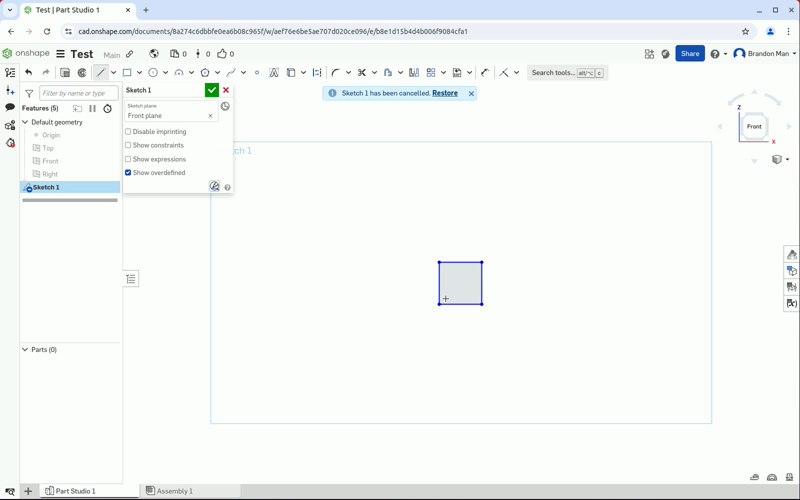
key_down(shift)
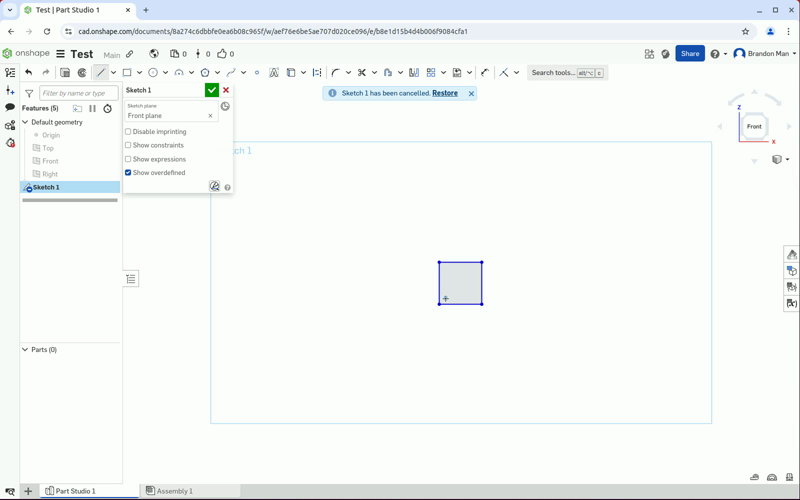
mouse_move(475, 298)
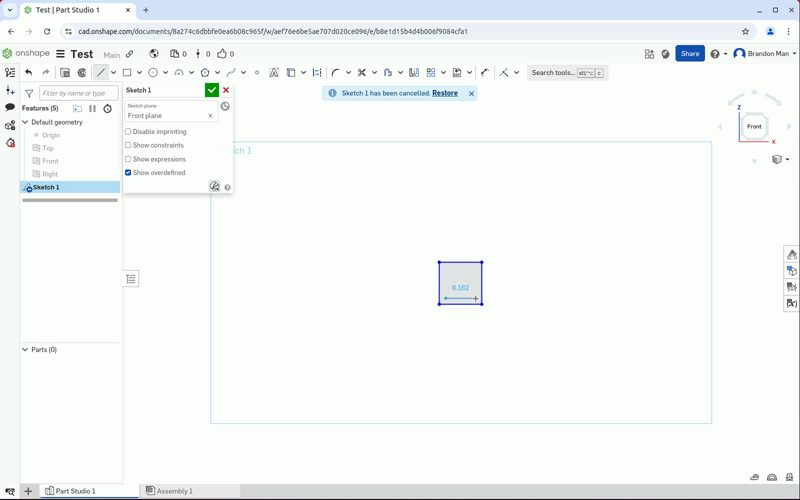
mouse_move(475, 298)
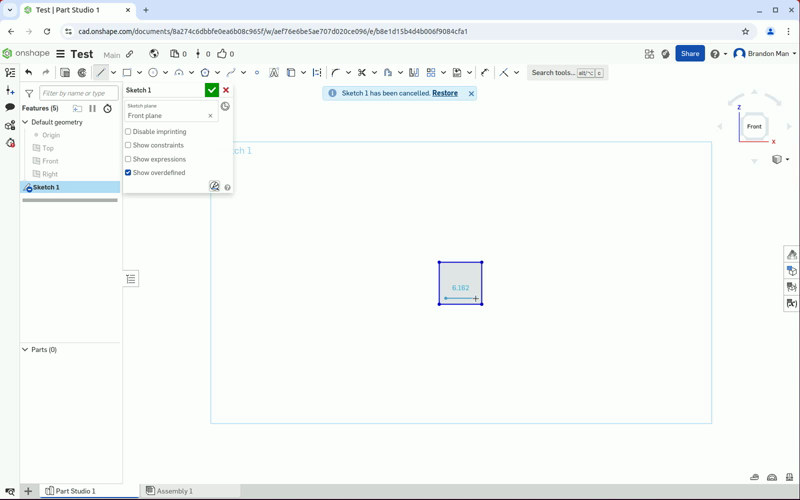
click(475, 298)
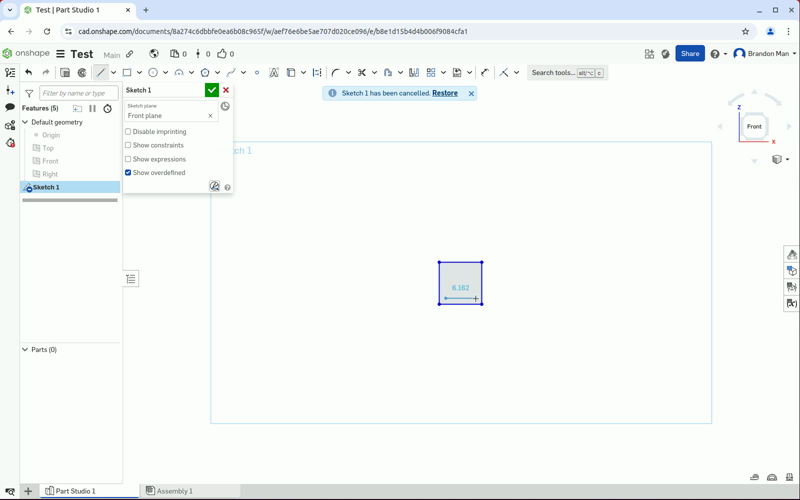
key_up(shift)
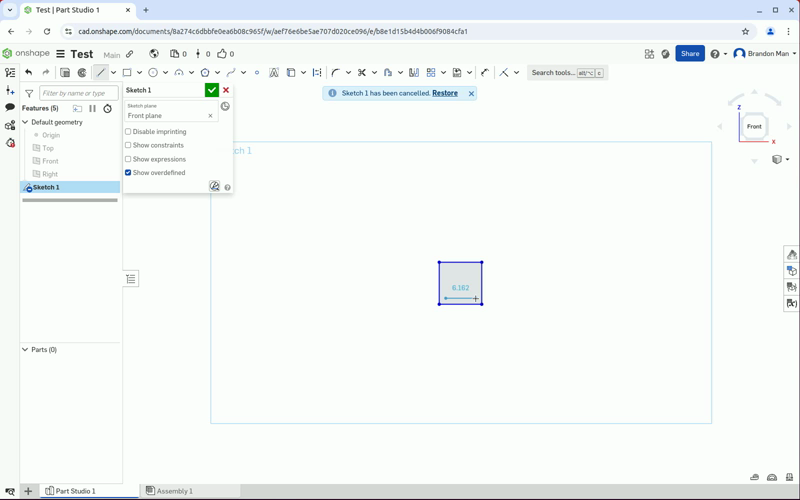
key_down(shift)
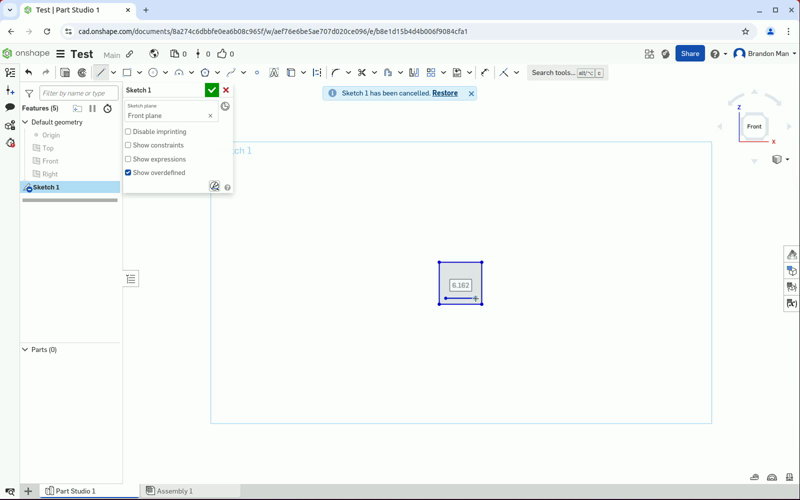
mouse_move(505, 298)
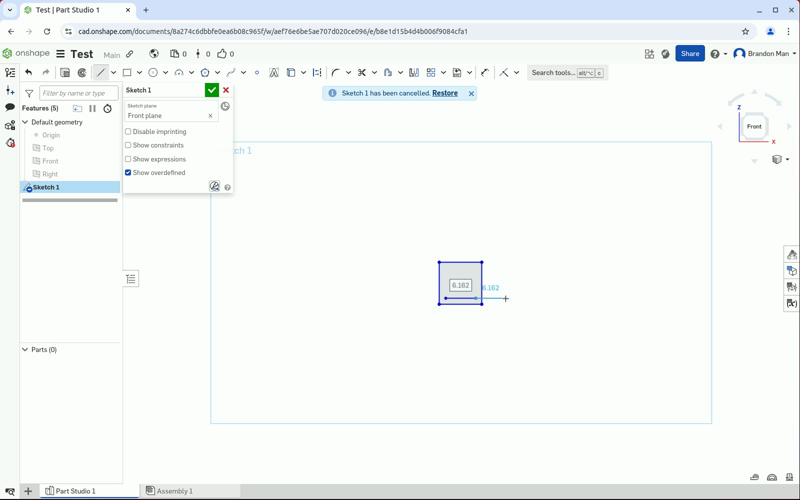
mouse_move(475, 267)
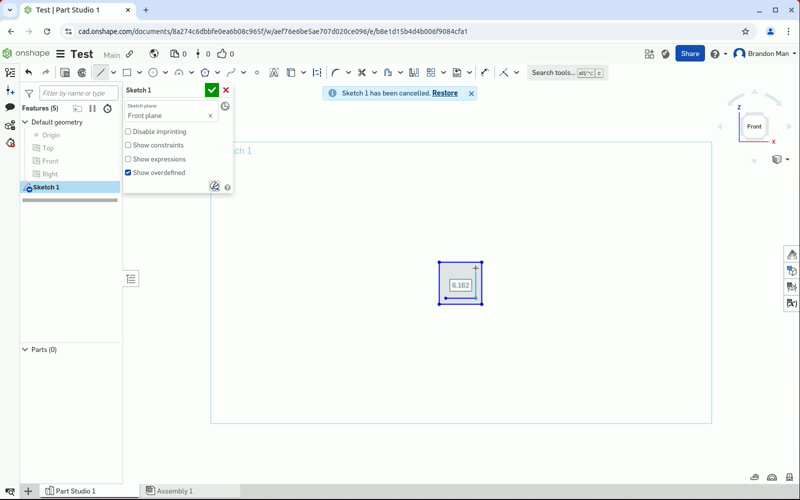
click(475, 267)
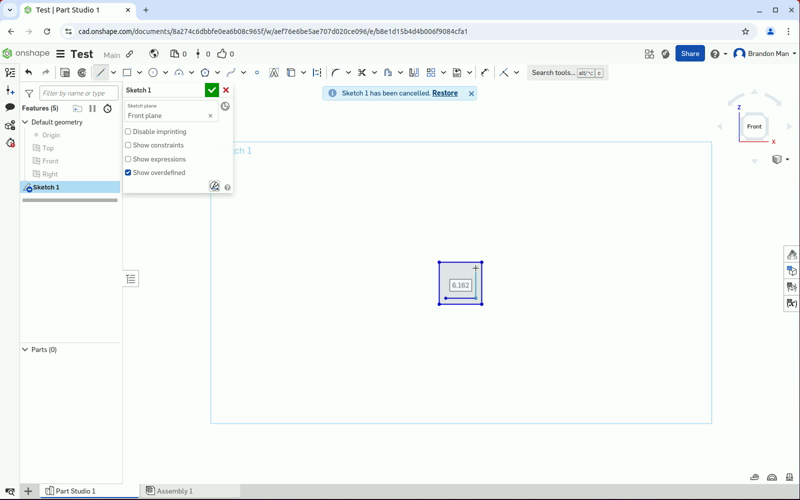
key_up(shift)
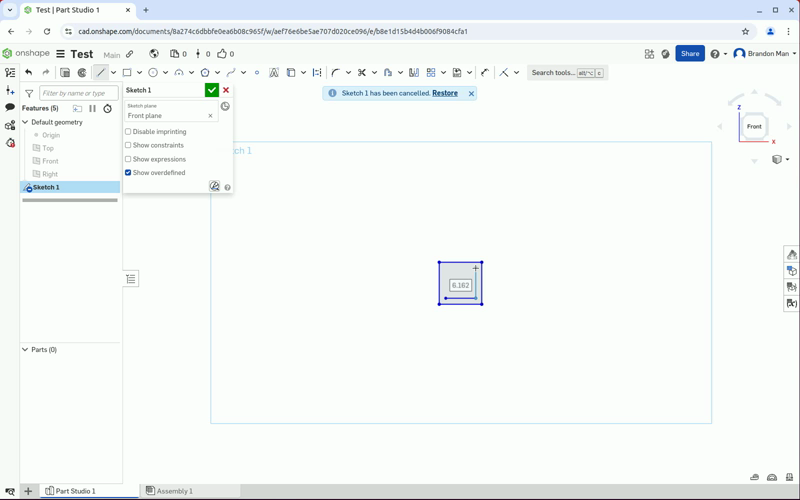
key_down(shift)
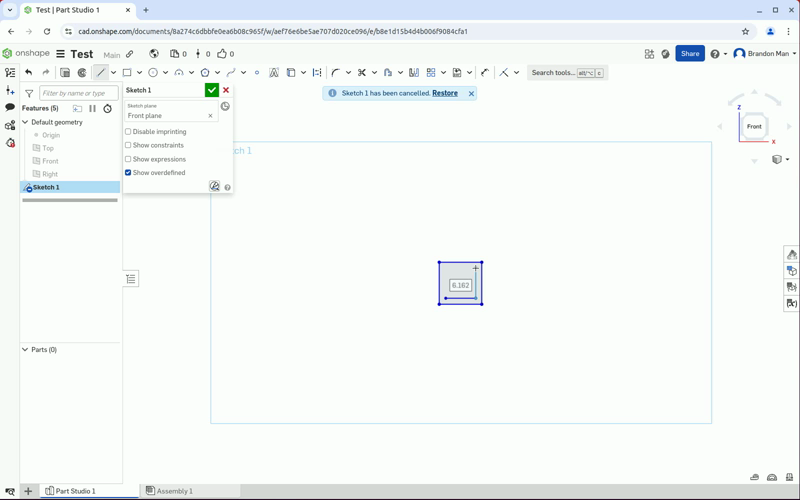
mouse_move(505, 267)
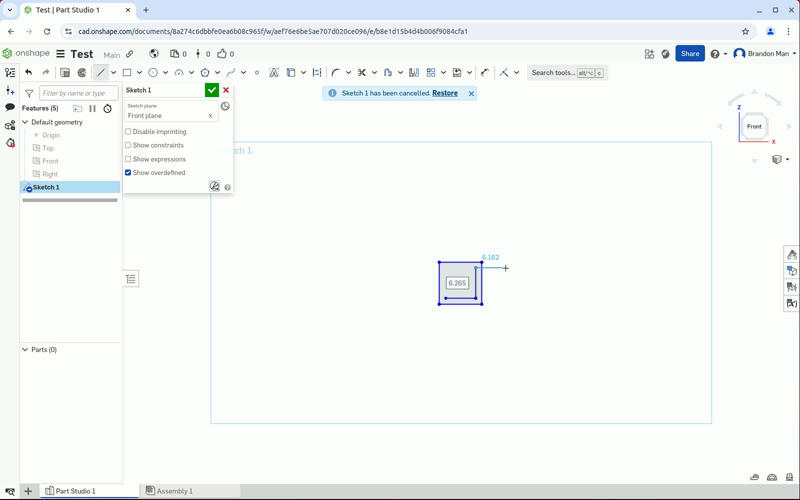
mouse_move(445, 267)
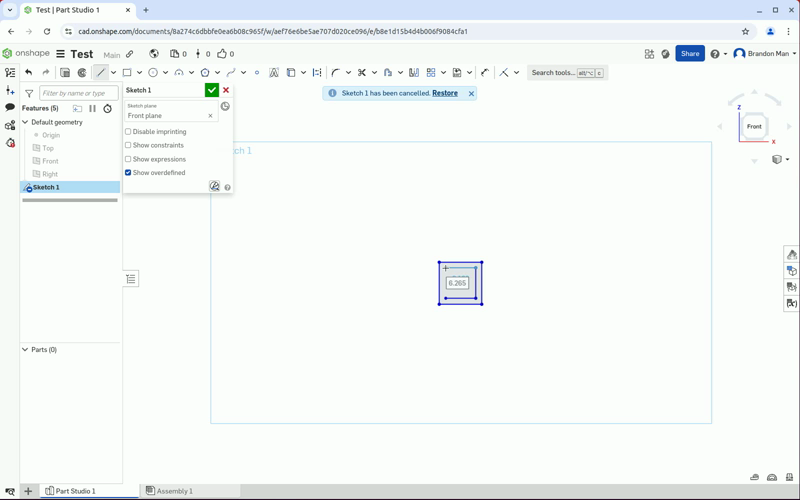
click(445, 267)
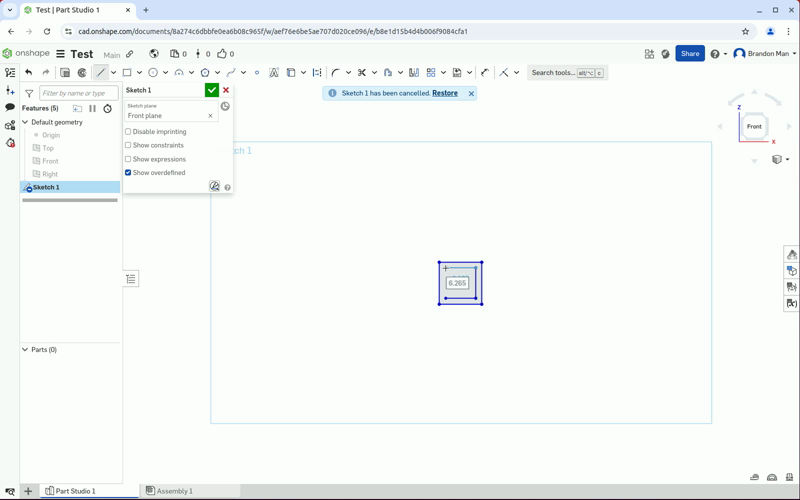
key_up(shift)
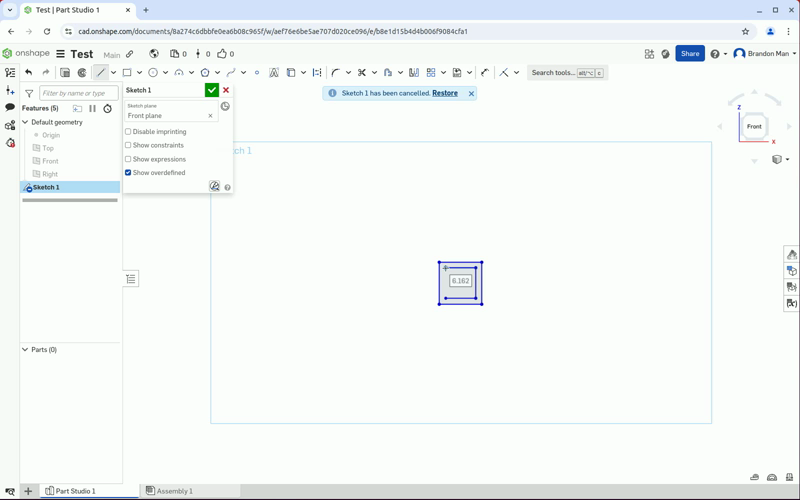
mouse_move(475, 267)
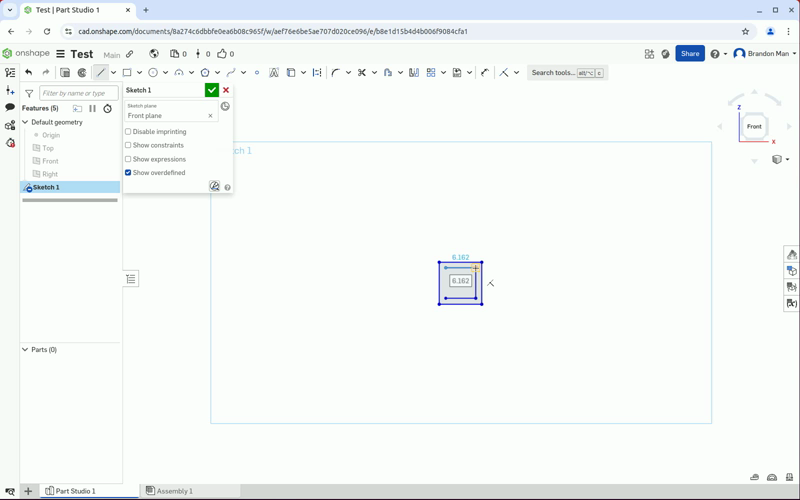
key_down(shift)
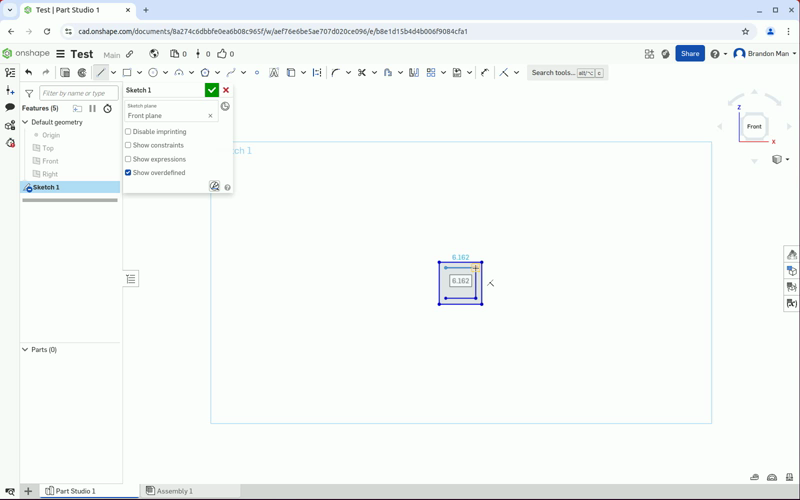
mouse_move(445, 298)
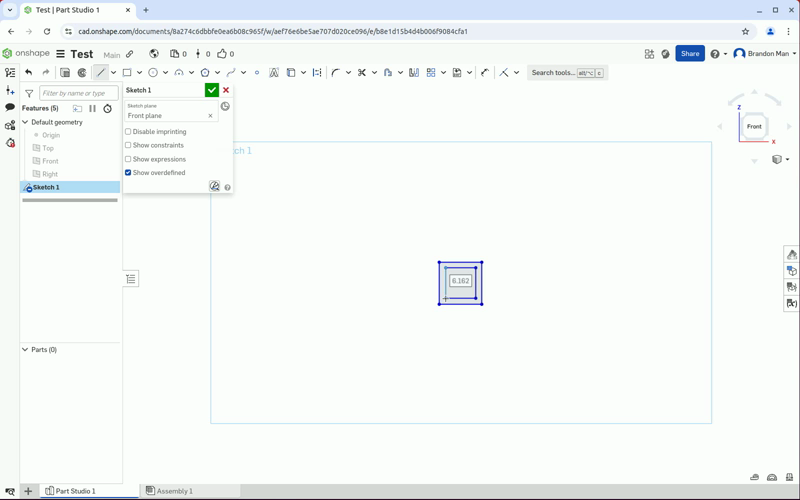
key_up(shift)
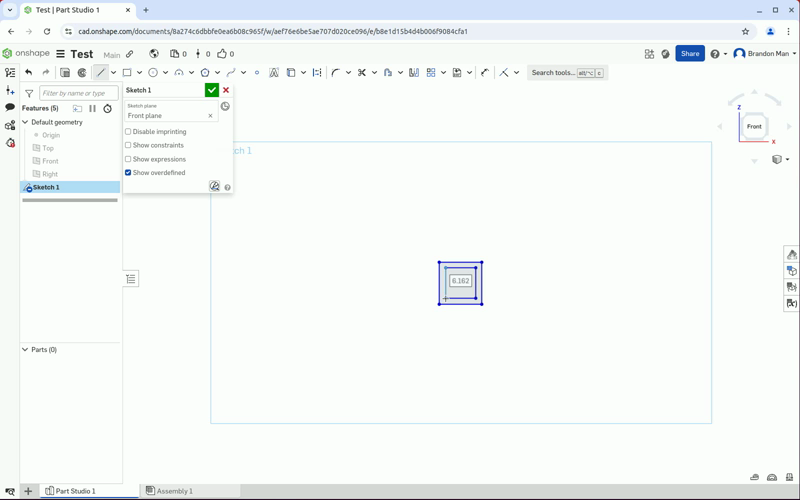
click(445, 298)
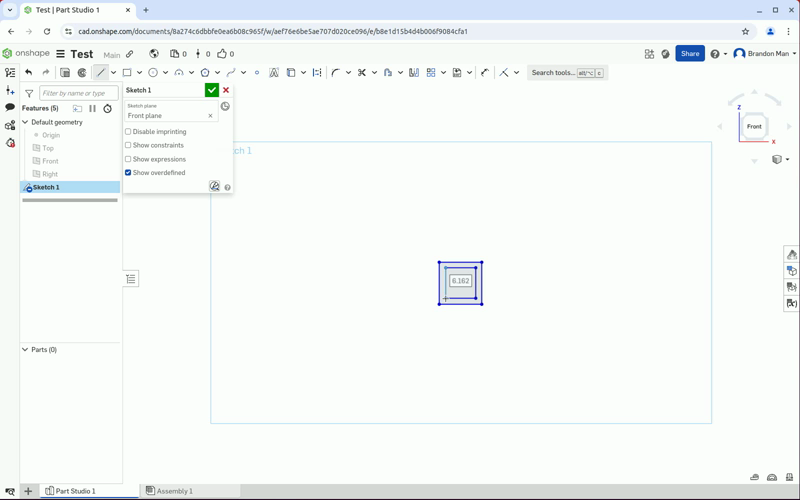
key(esc)
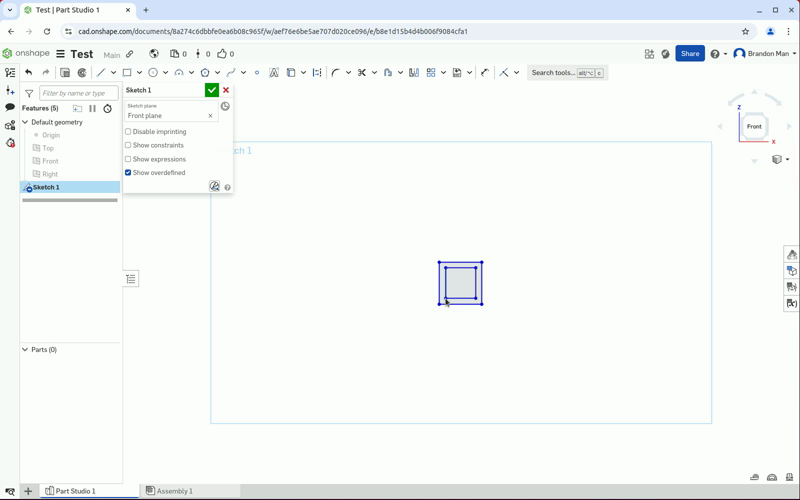
mouse_move(441, 282)
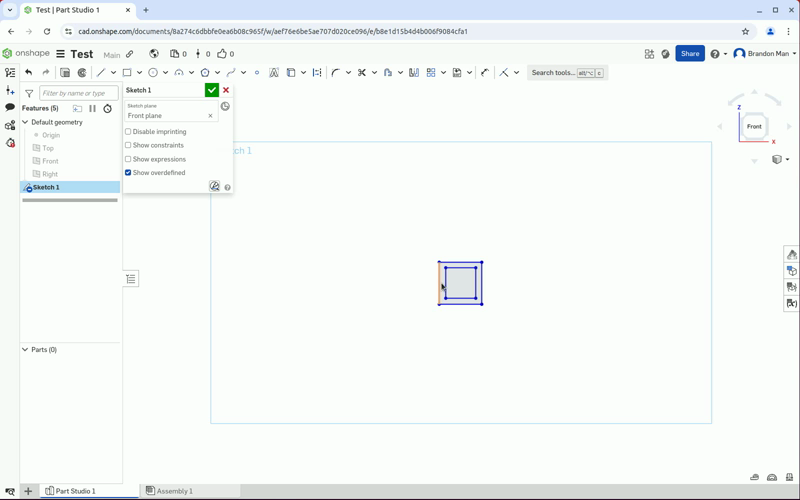
scroll(6)
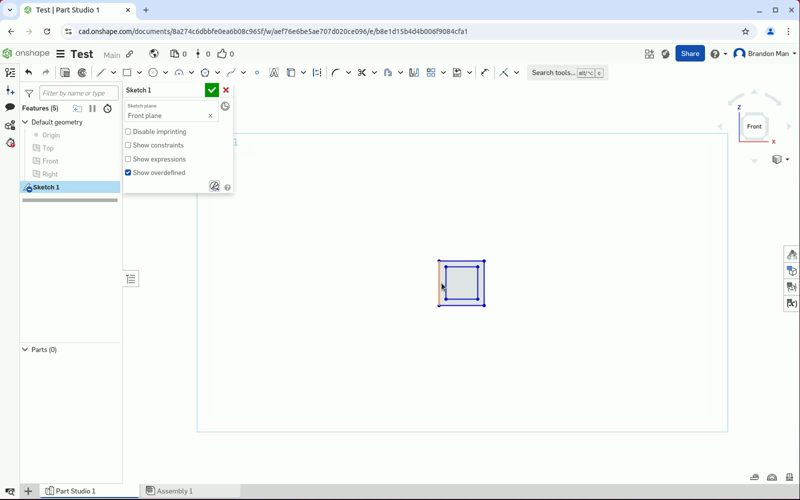
scroll(6)
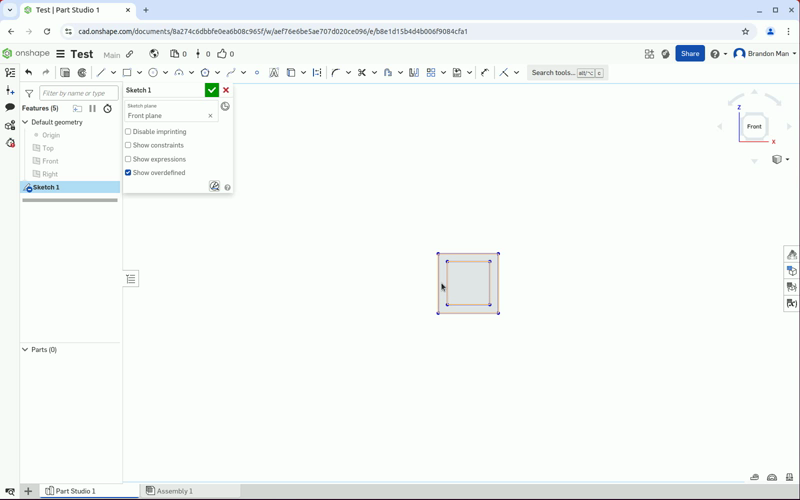
scroll(6)
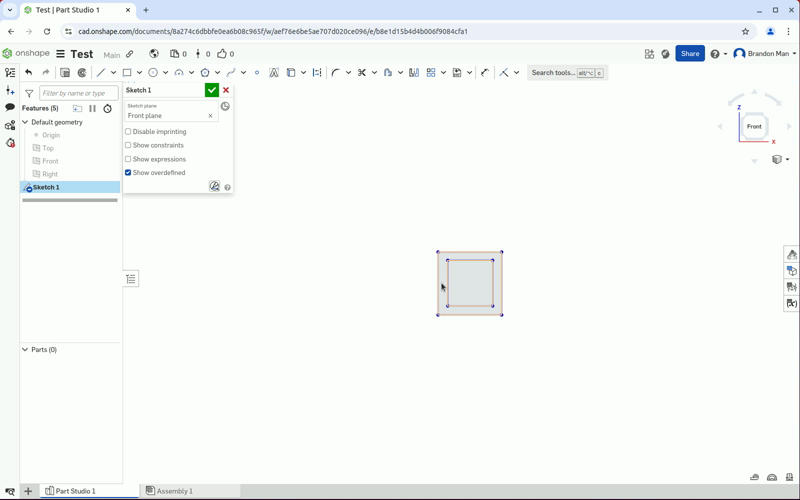
scroll(6)
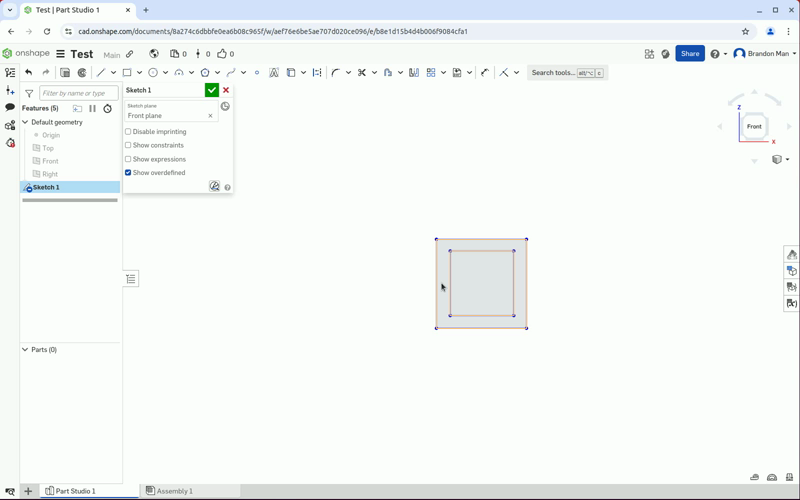
scroll(6)
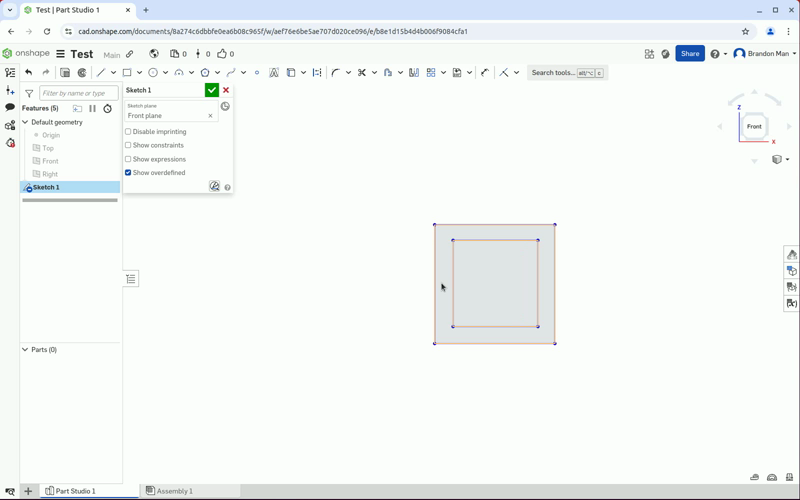
scroll(6)
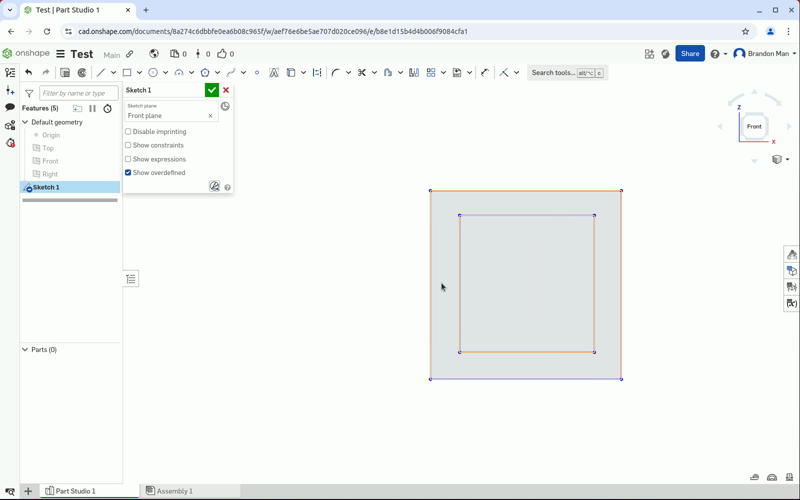
scroll(6)
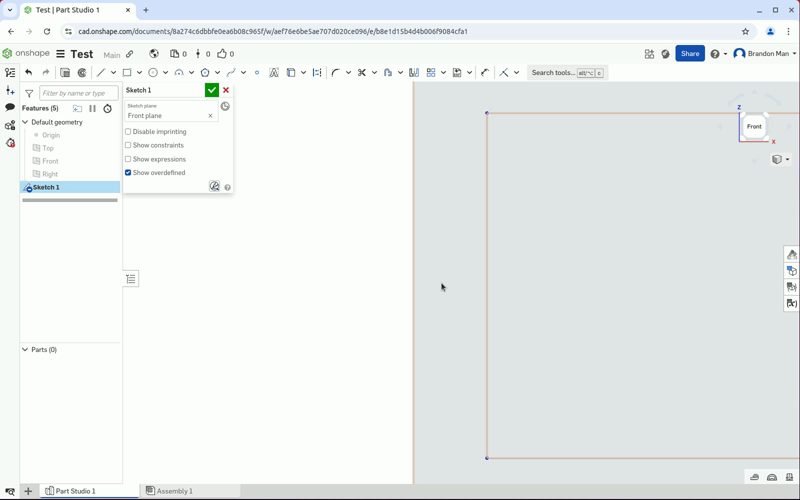
click(441, 282)
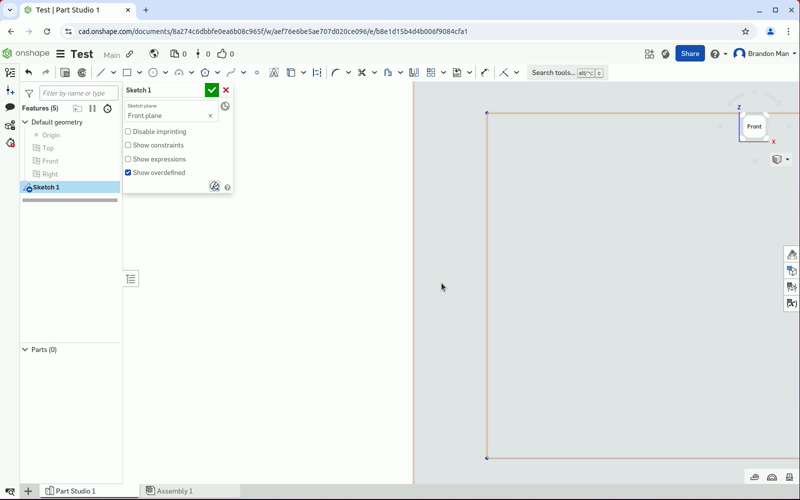
scroll(-6)
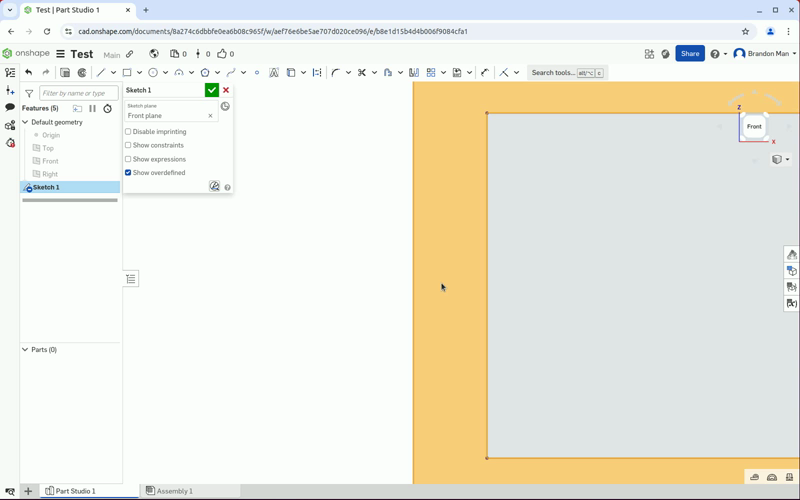
scroll(-6)
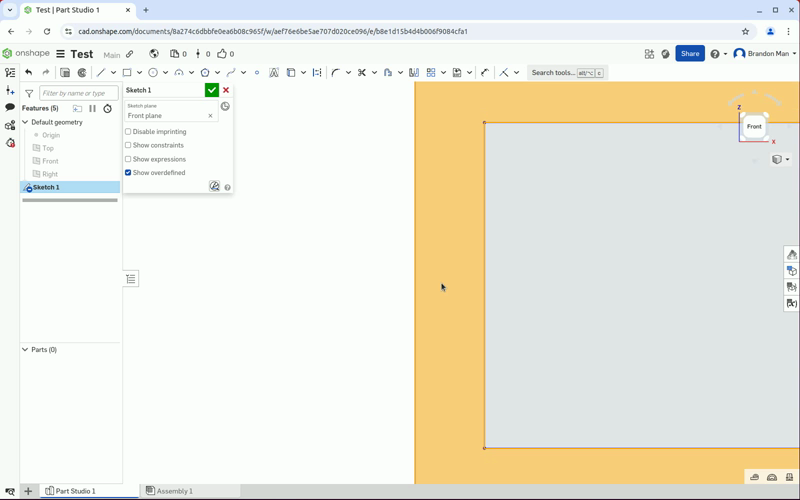
scroll(-6)
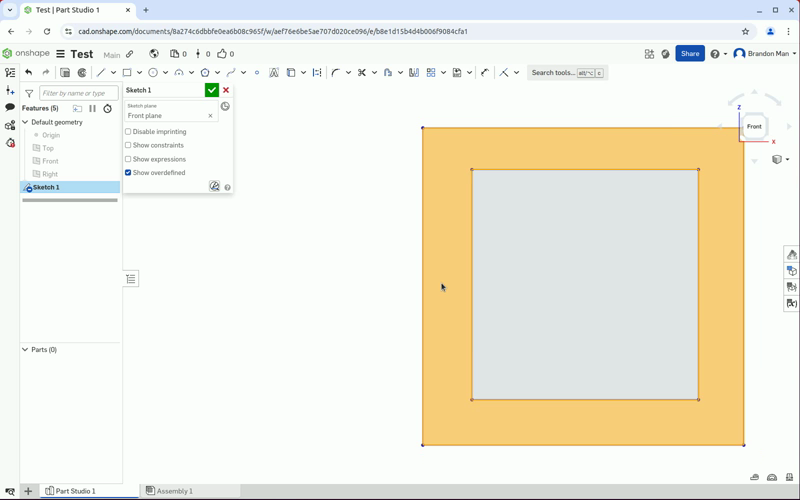
scroll(-6)
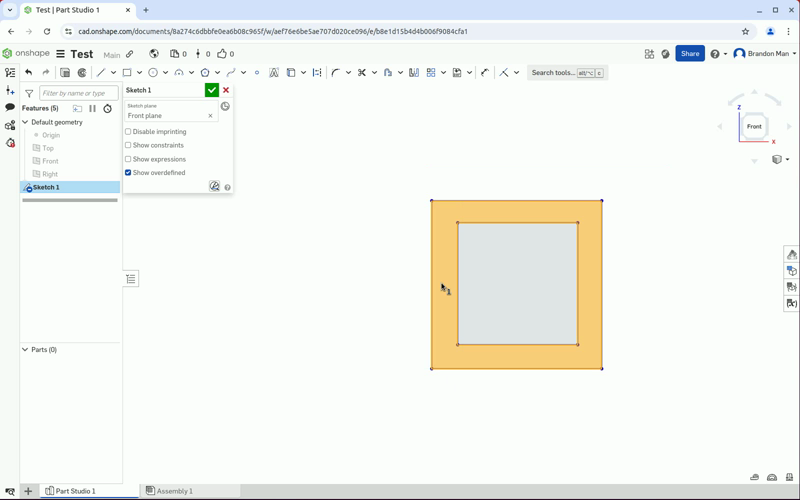
scroll(-6)
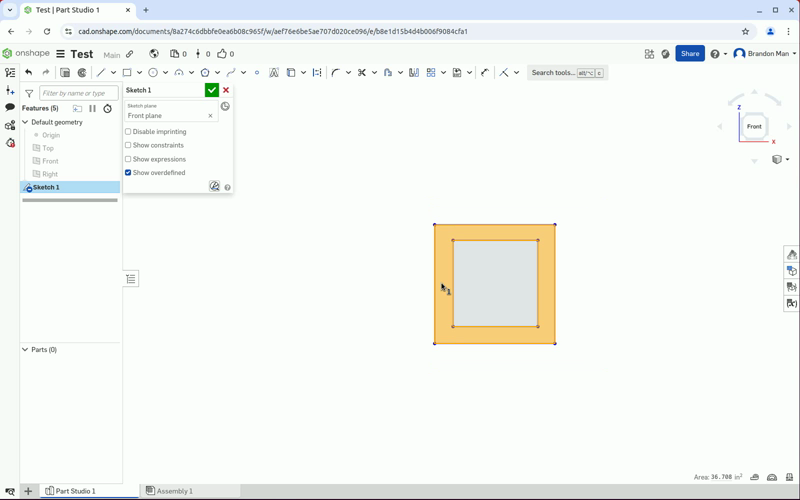
scroll(-6)
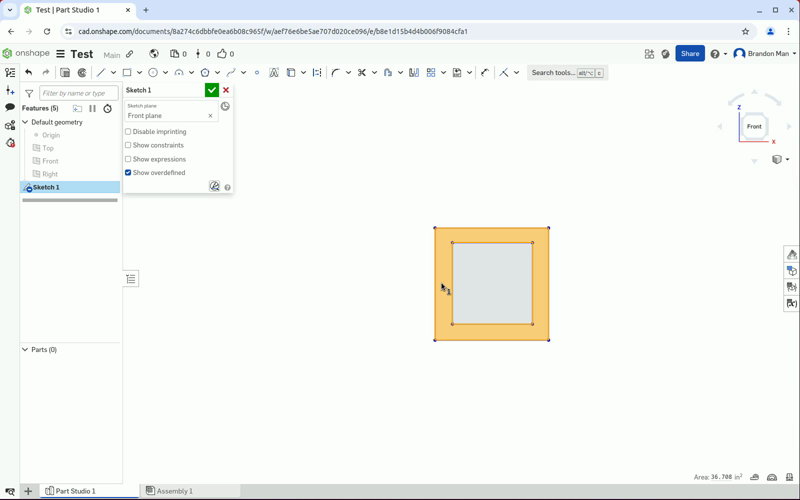
scroll(-6)
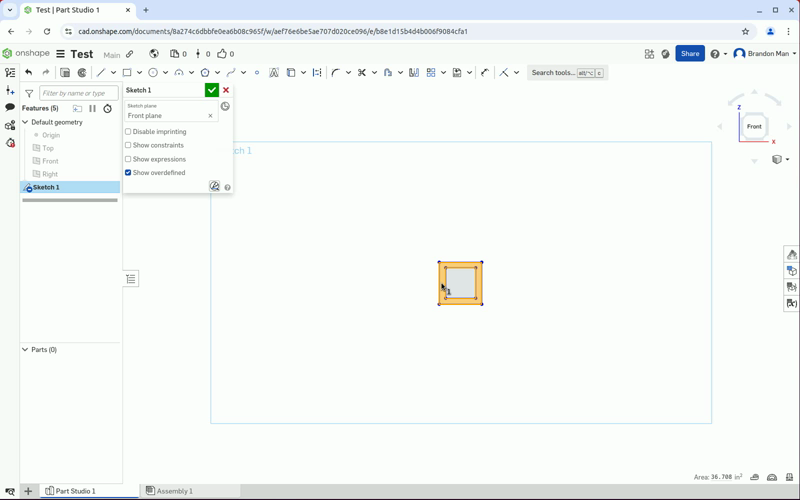
mouse_move(73, 352)
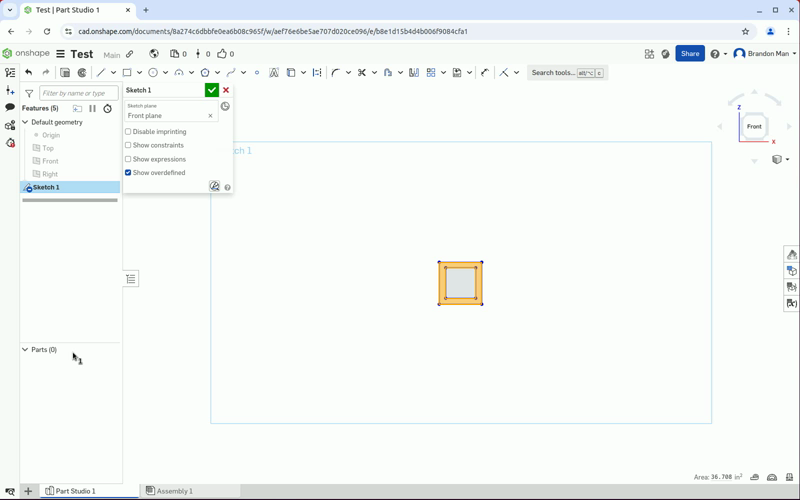
key(shift+y)
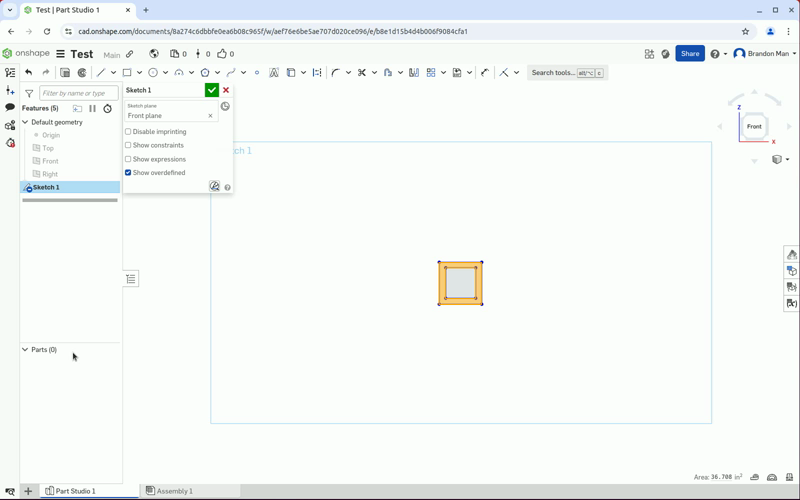
key(shift+e)
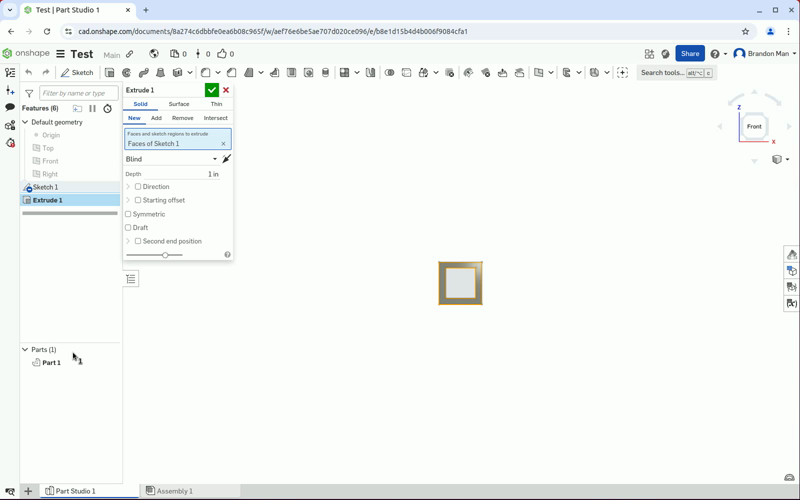
mouse_move(143, 106)
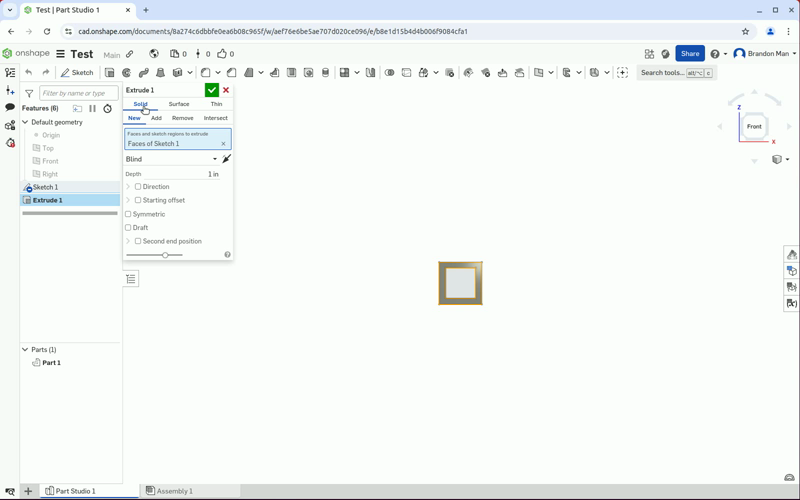
click(143, 106)
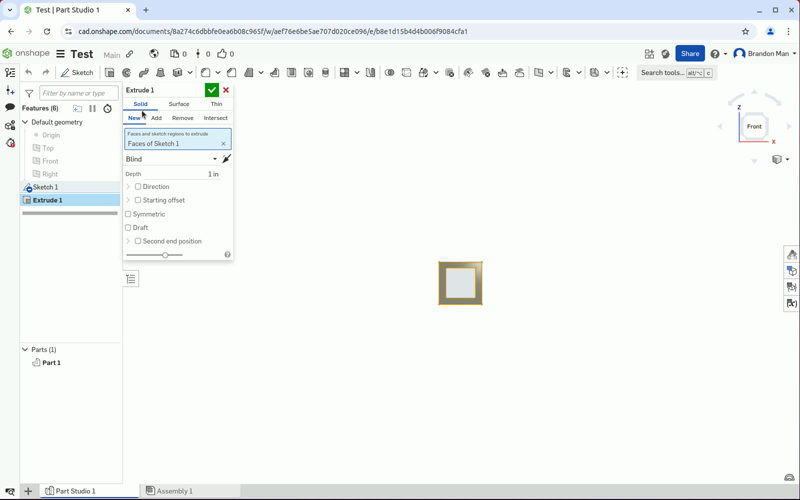
mouse_move(137, 120)
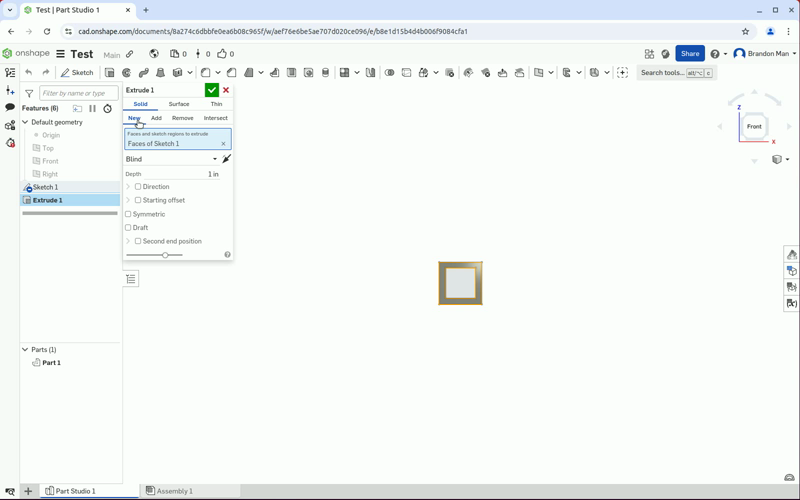
click(137, 120)
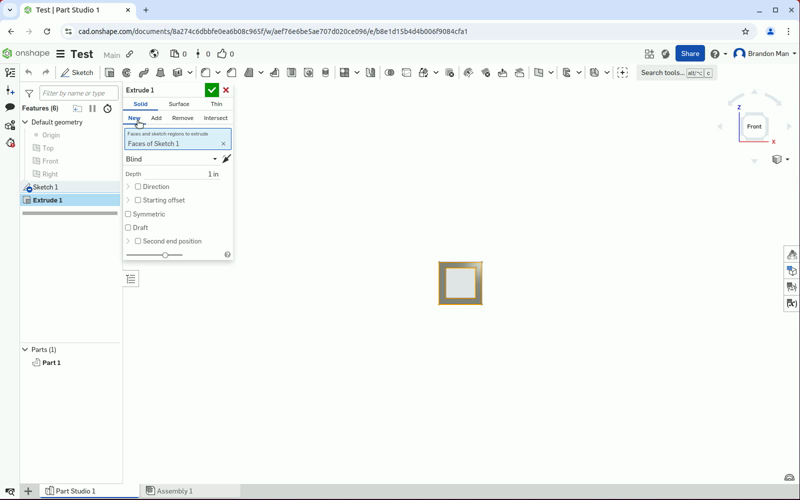
key(tab, 4)
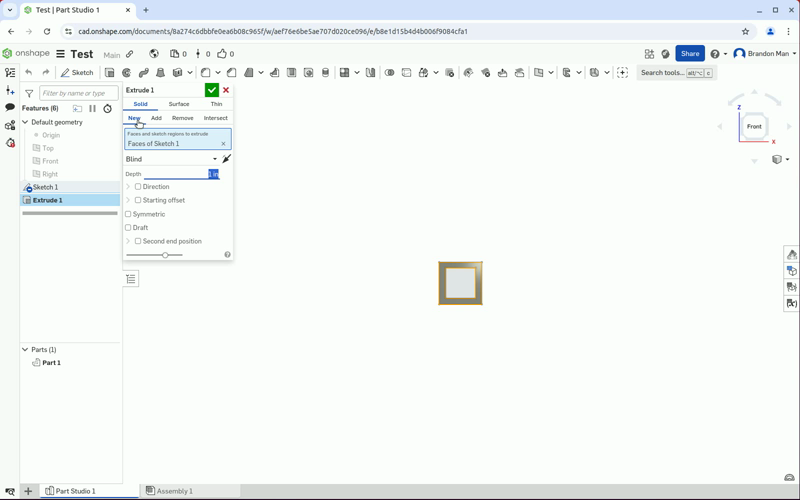
text(7.703)
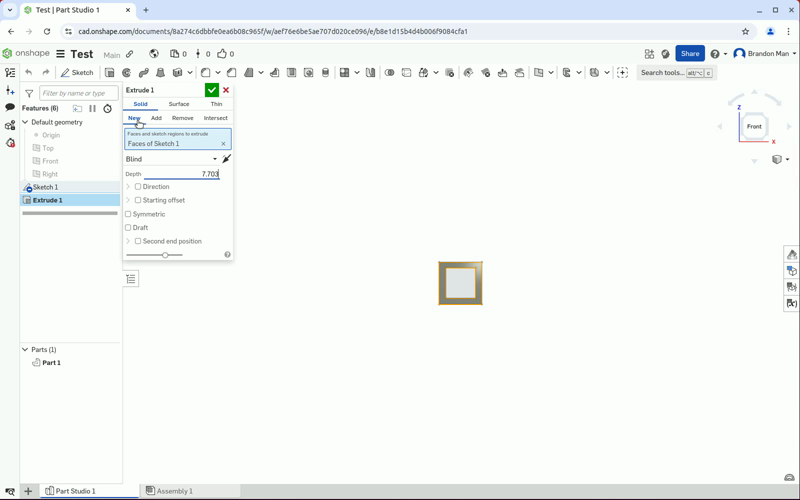
key(enter)
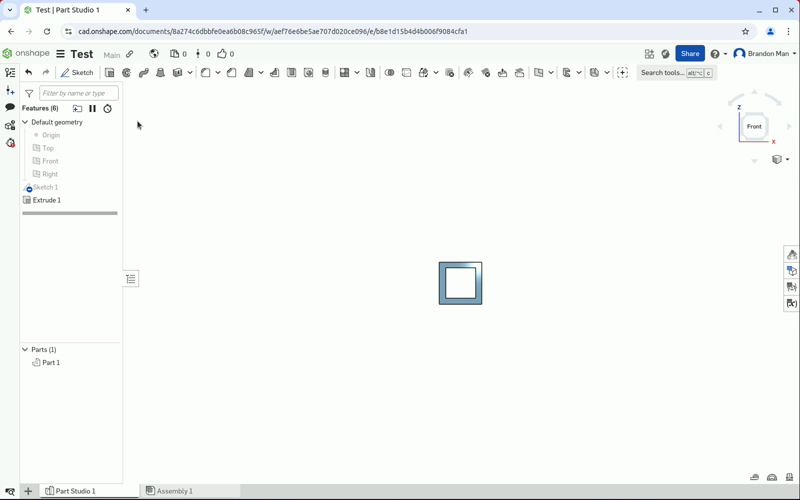
key(shift+h)
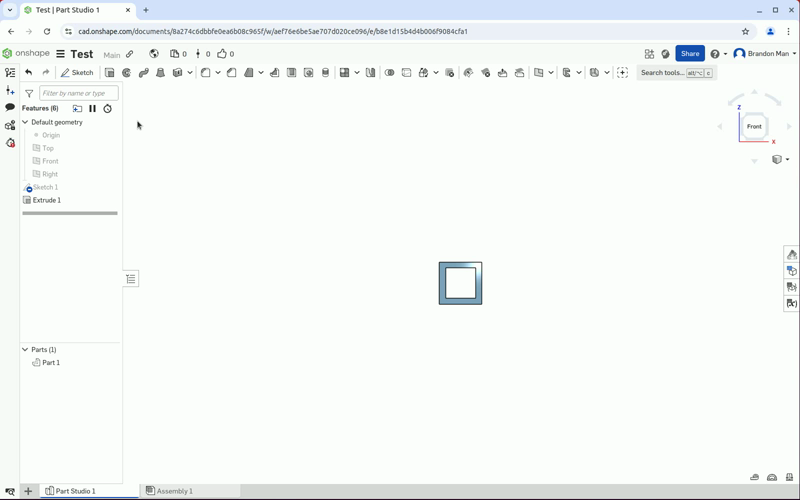
key(shift+h)
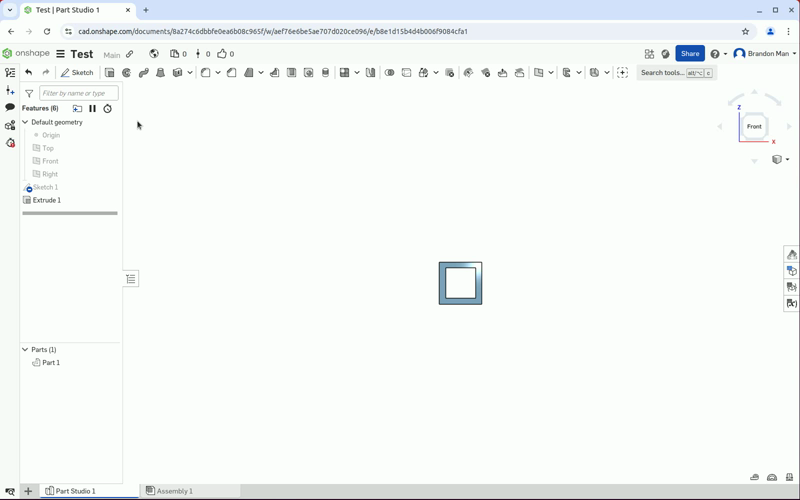
mouse_move(73, 189)
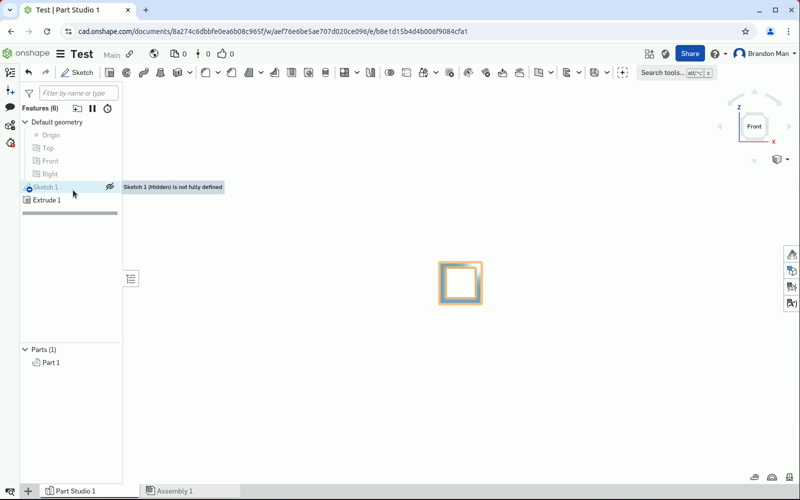
click(73, 189)
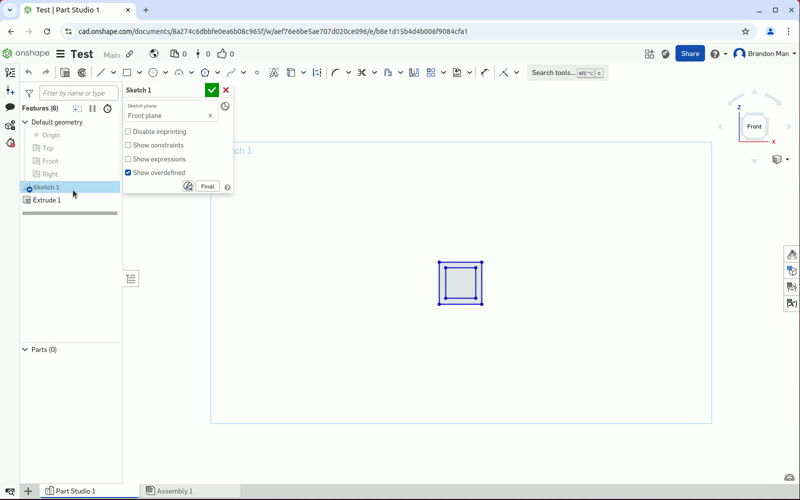
mouse_move(229, 92)
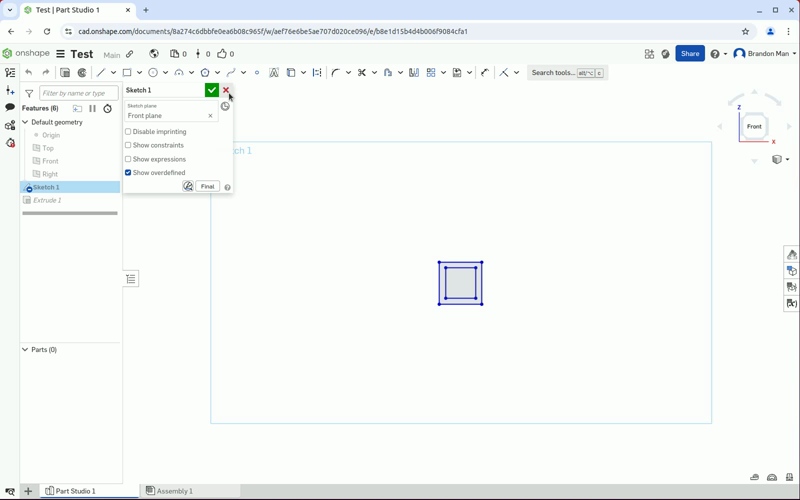
click(229, 92)
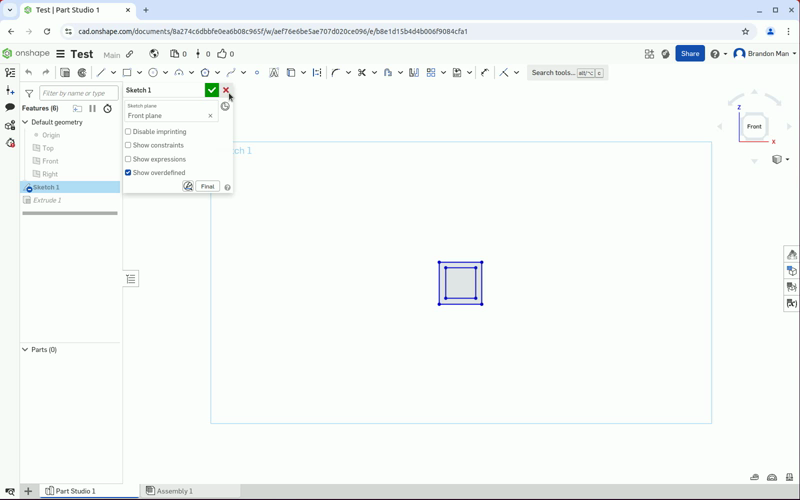
key(shift+s)
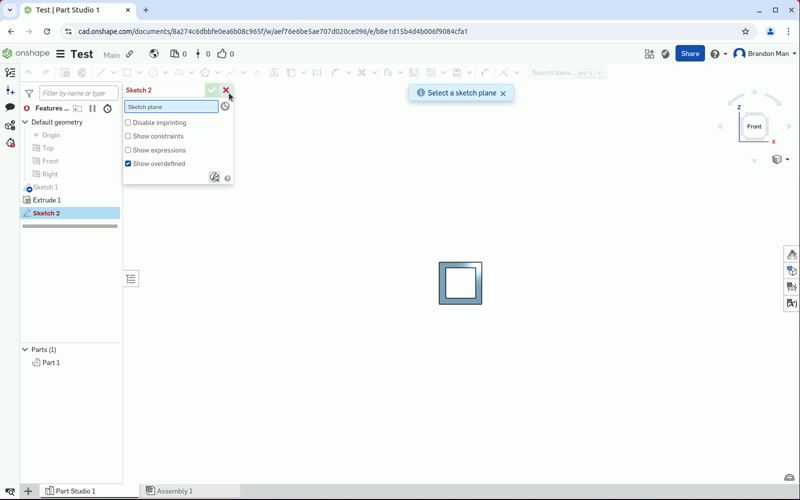
mouse_move(73, 163)
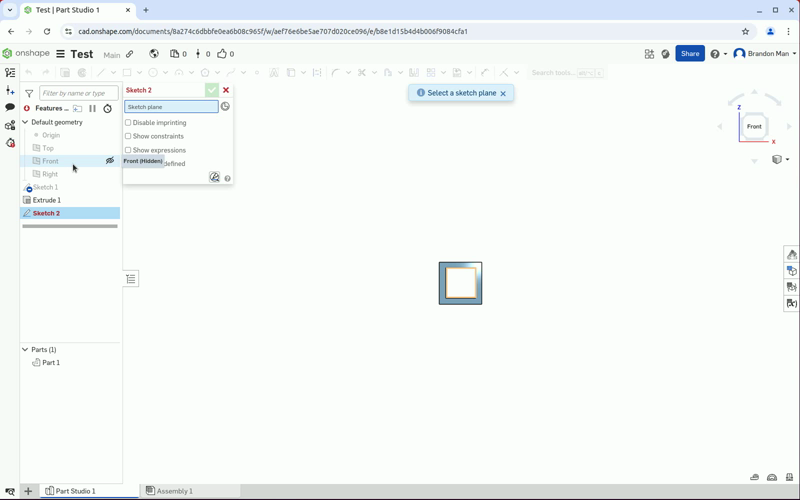
click(73, 163)
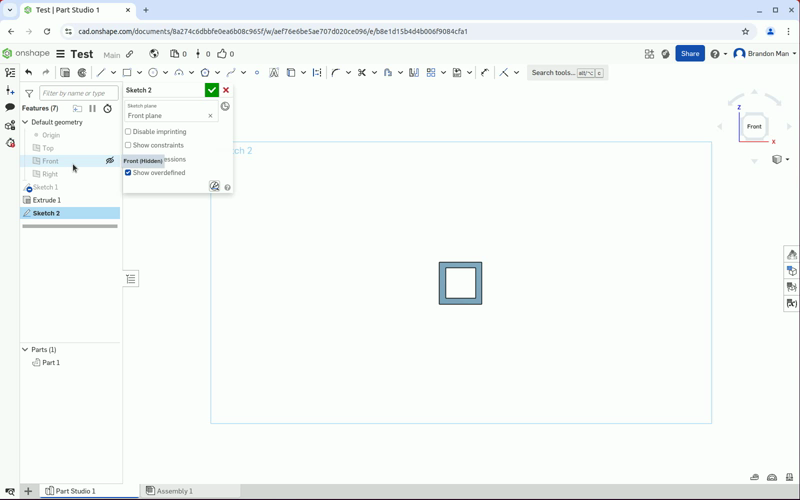
mouse_move(73, 352)
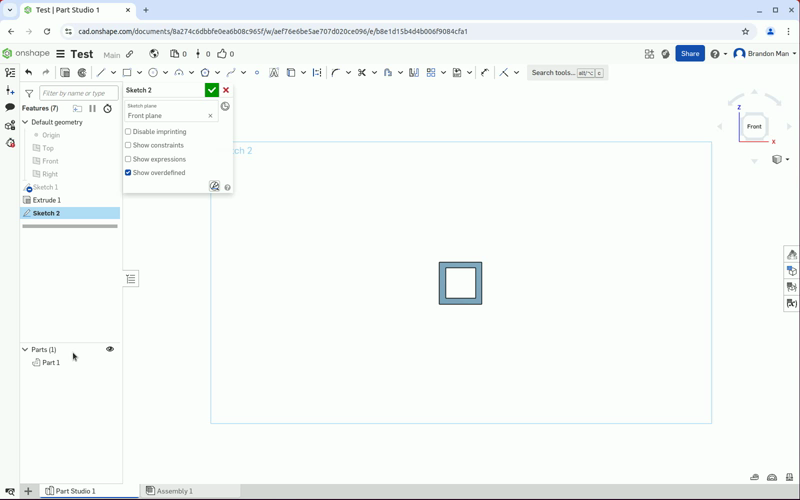
key(y)
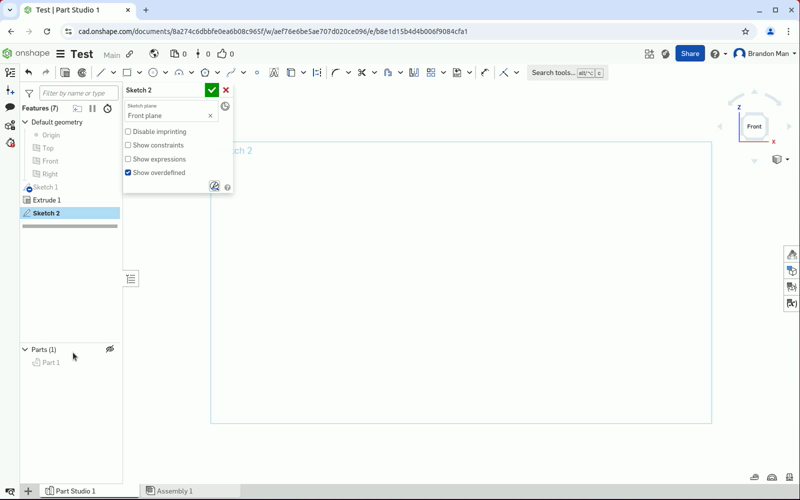
key(c)
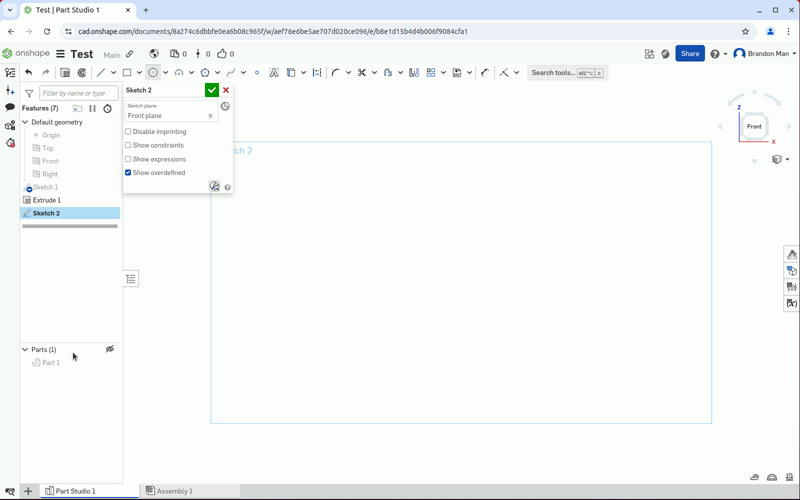
key_down(shift)
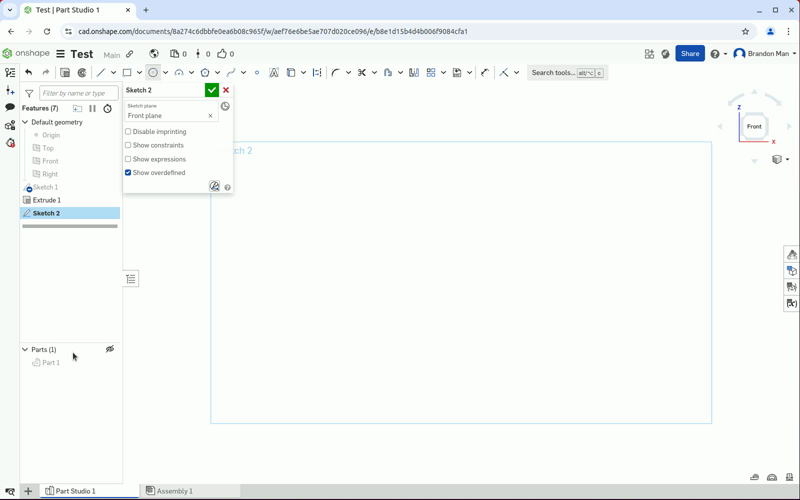
mouse_move(461, 282)
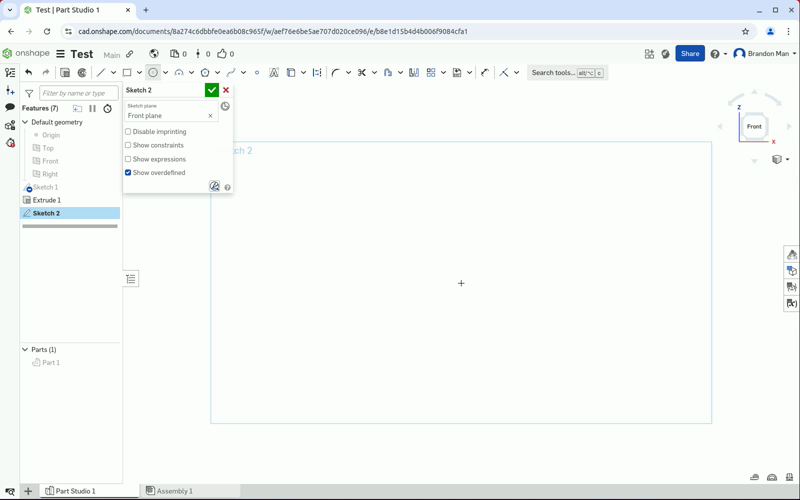
click(461, 282)
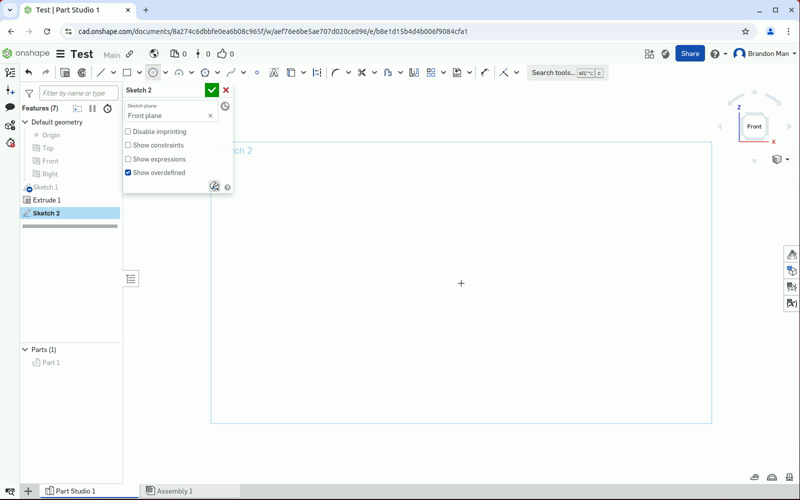
key_up(shift)
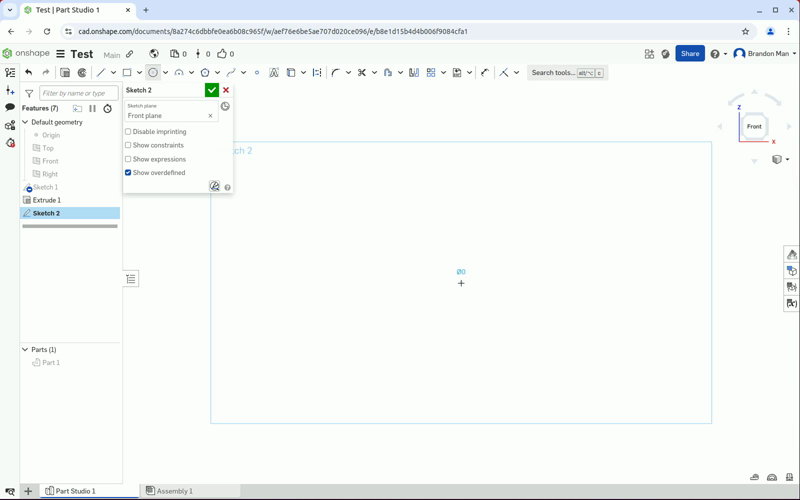
mouse_move(499, 282)
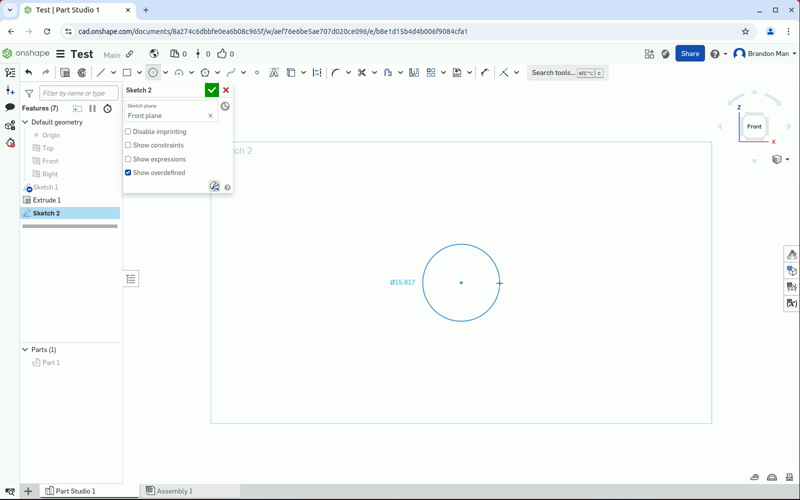
click(499, 282)
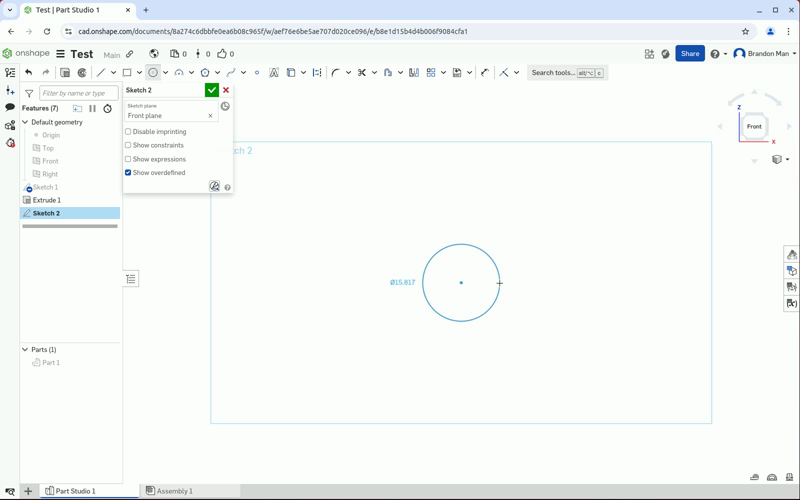
key(esc)
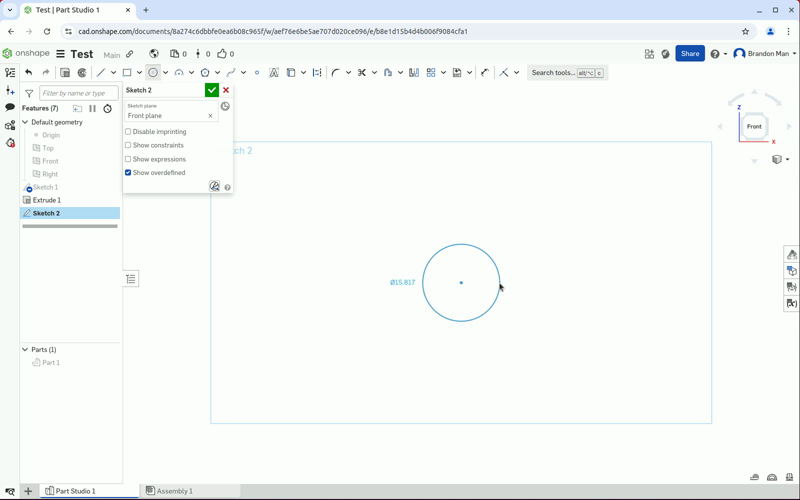
key(l)
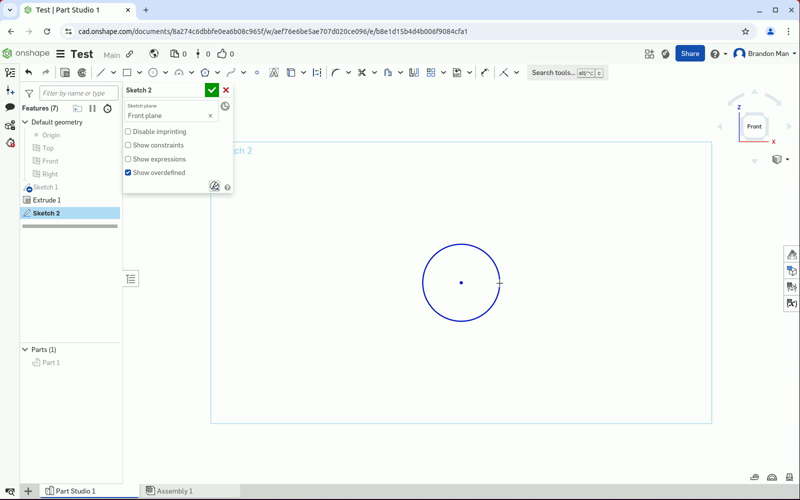
key_down(shift)
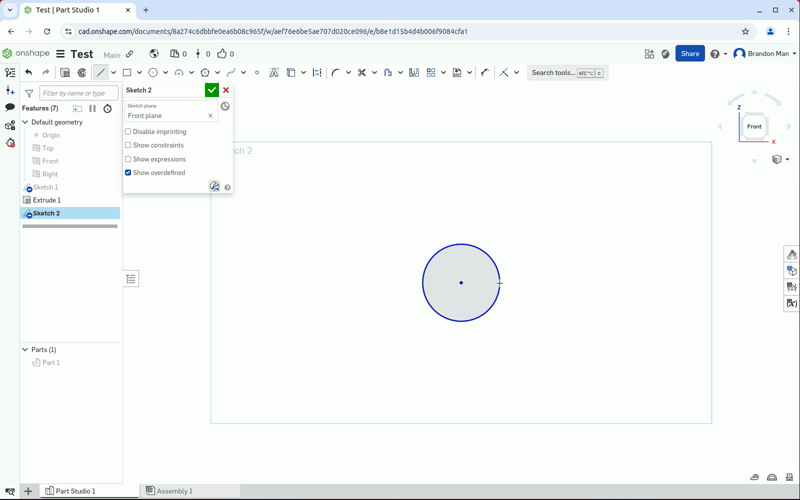
mouse_move(440, 303)
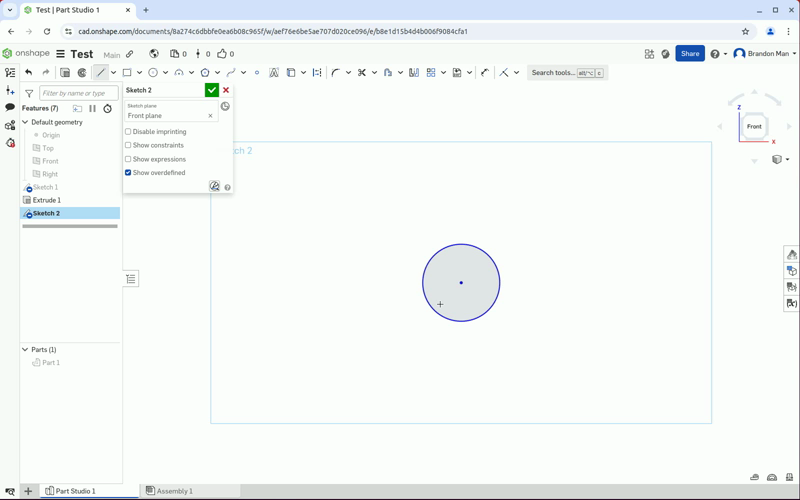
click(440, 303)
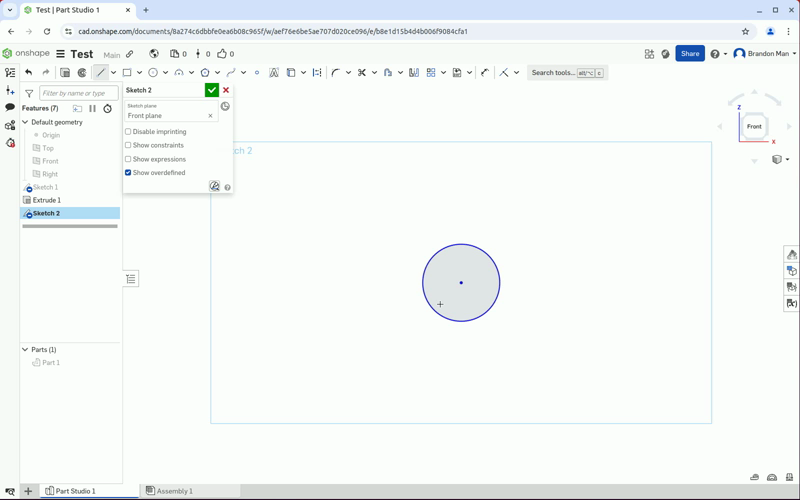
key_up(shift)
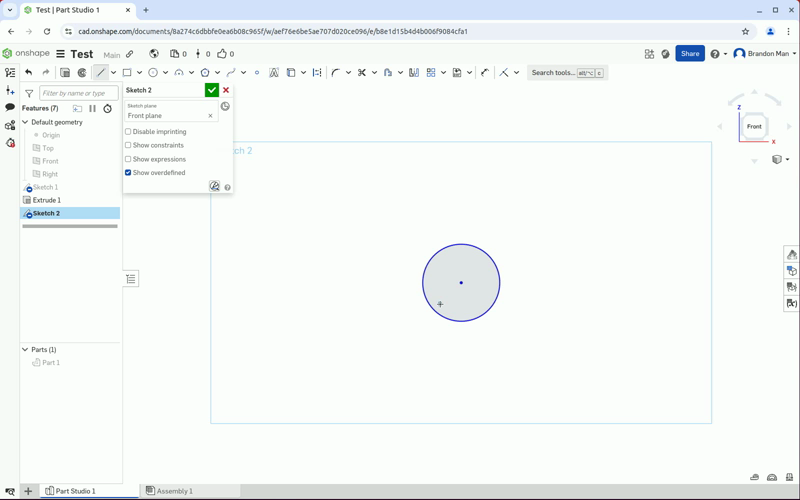
key_down(shift)
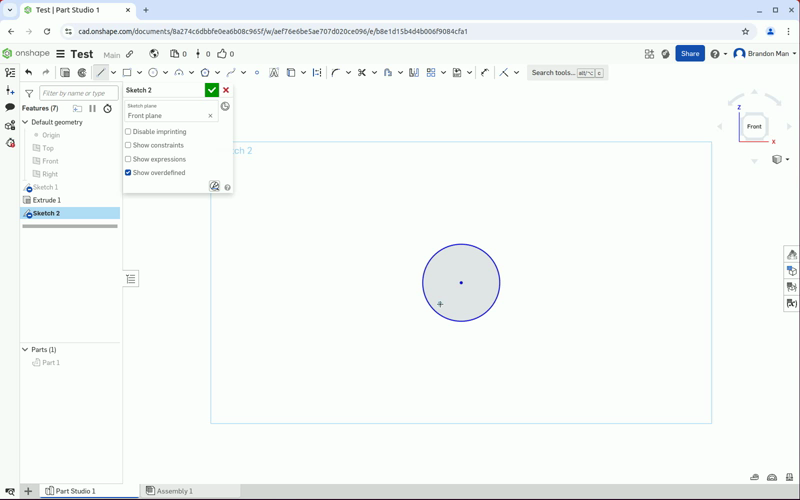
mouse_move(470, 303)
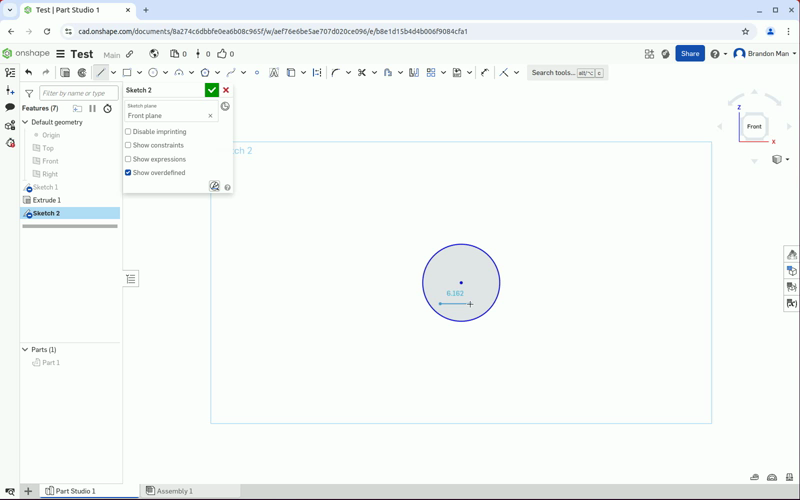
mouse_move(482, 303)
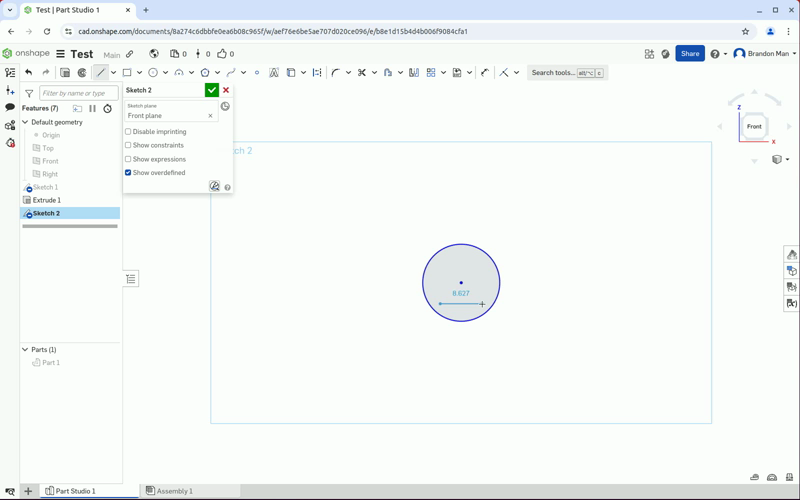
click(482, 303)
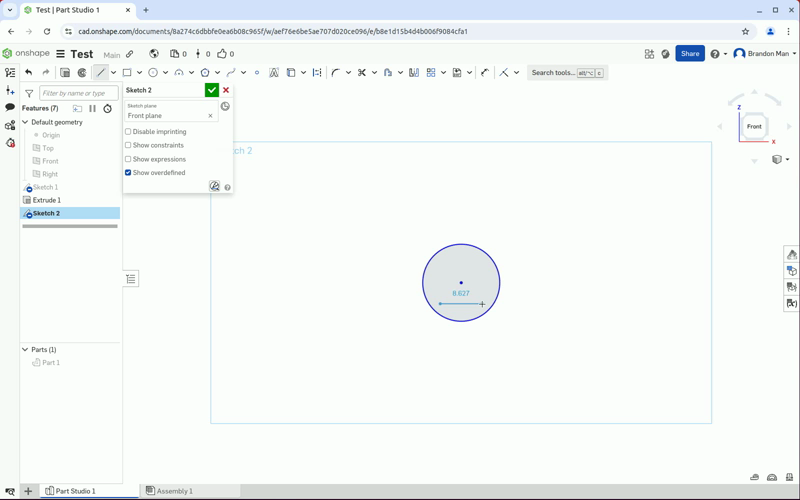
key_up(shift)
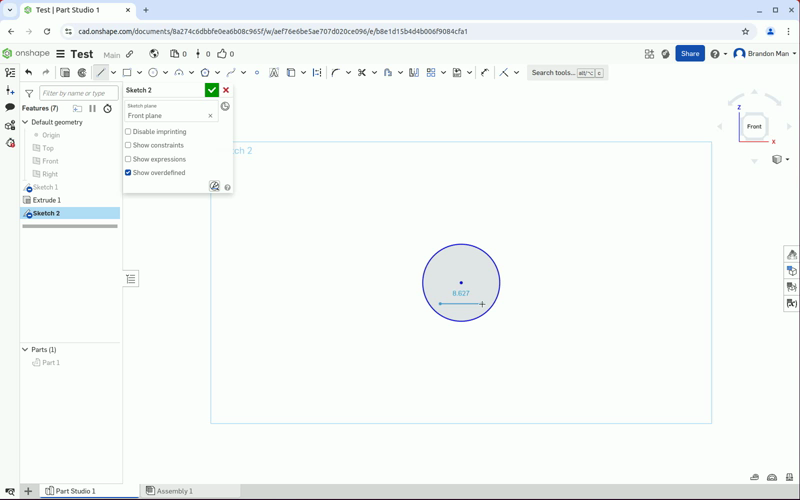
key_down(shift)
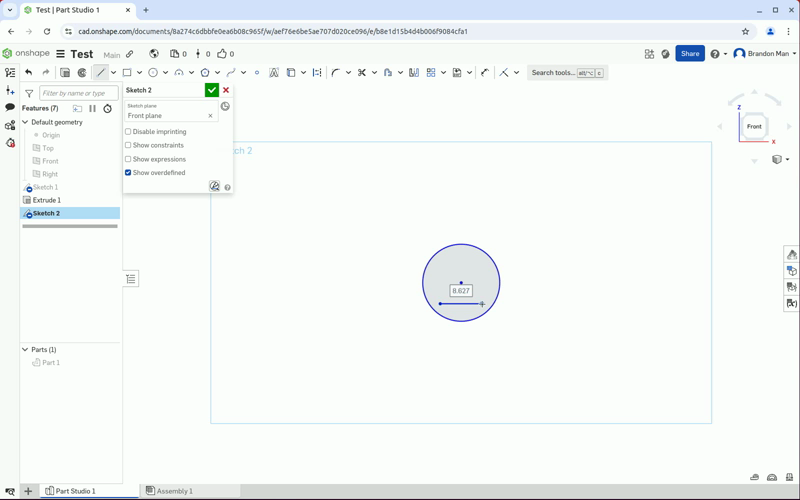
mouse_move(512, 303)
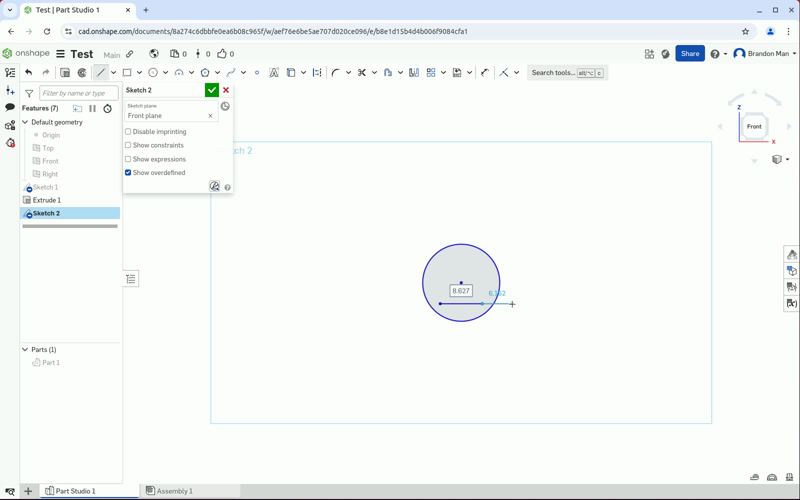
mouse_move(482, 262)
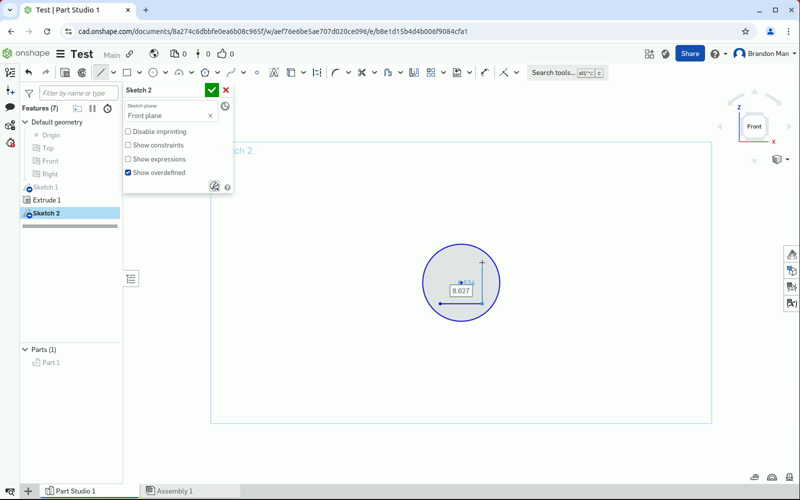
click(482, 262)
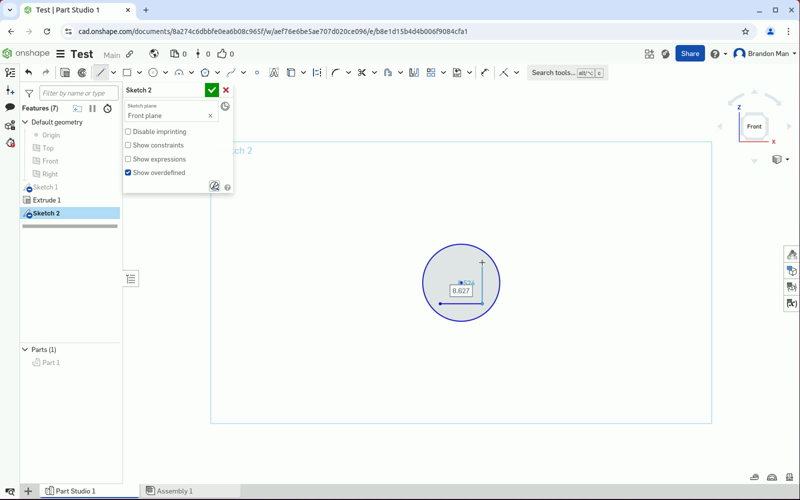
key_up(shift)
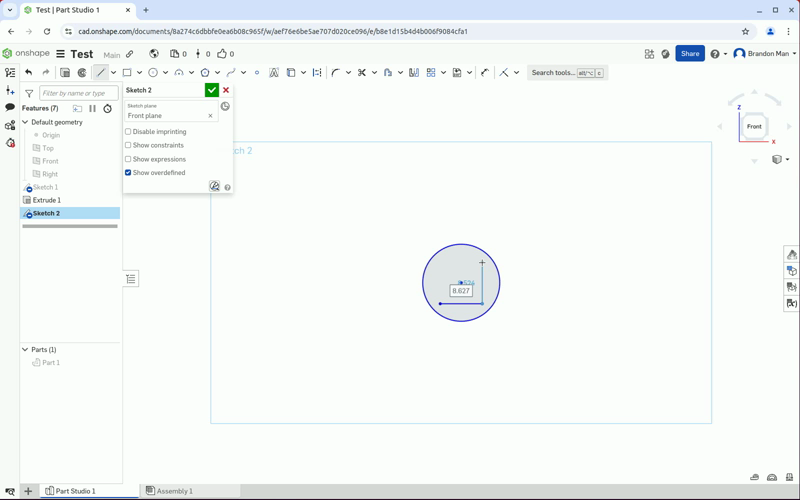
key_down(shift)
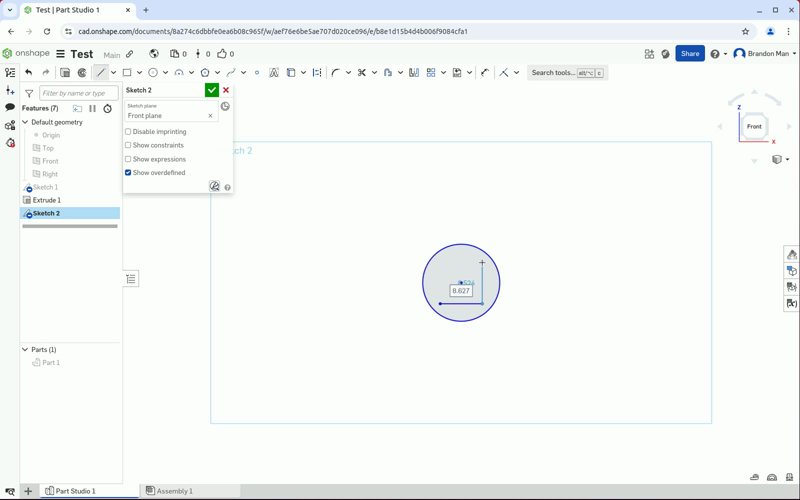
mouse_move(512, 262)
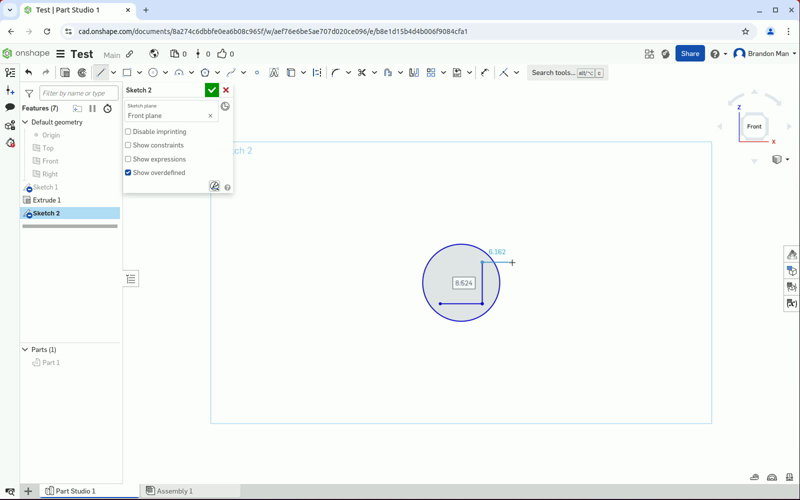
mouse_move(440, 262)
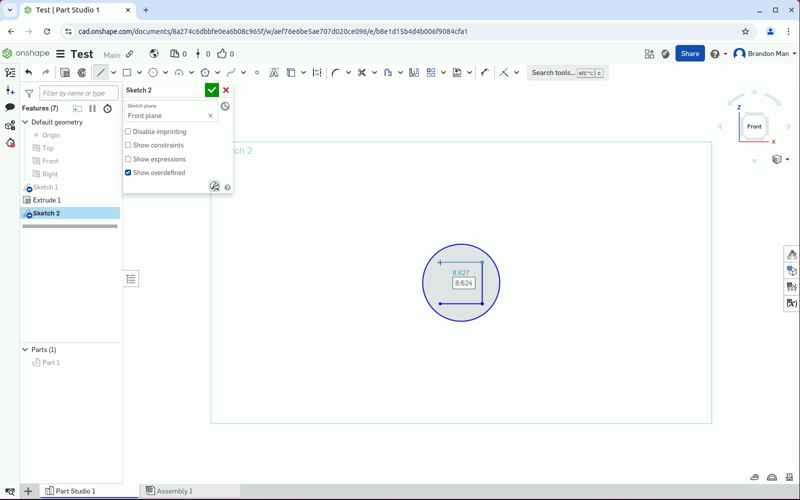
click(440, 262)
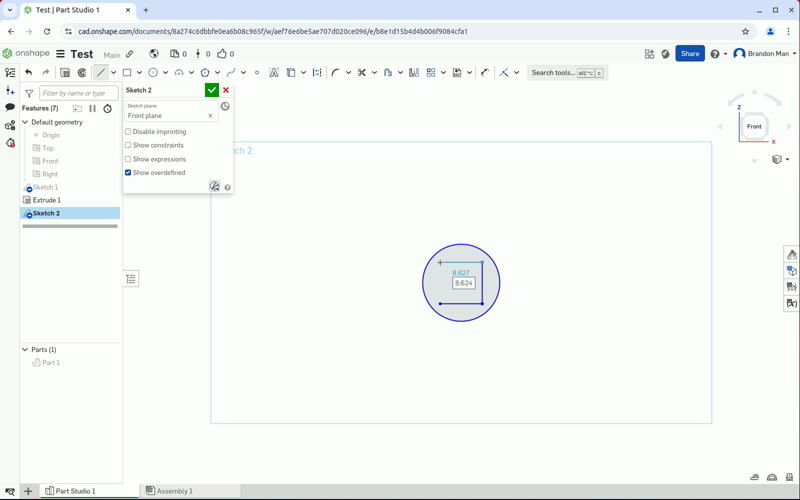
key_up(shift)
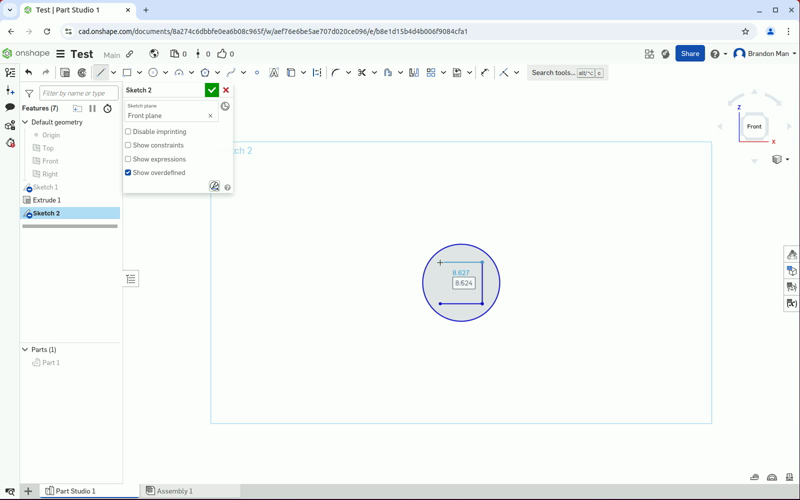
mouse_move(470, 262)
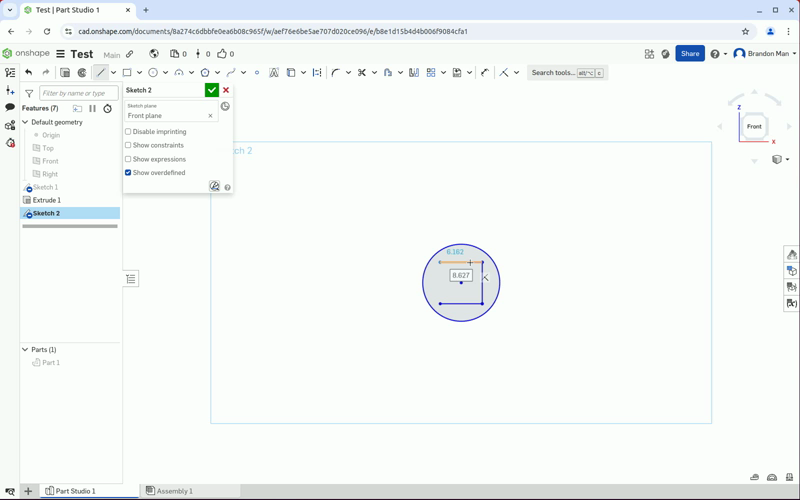
key_down(shift)
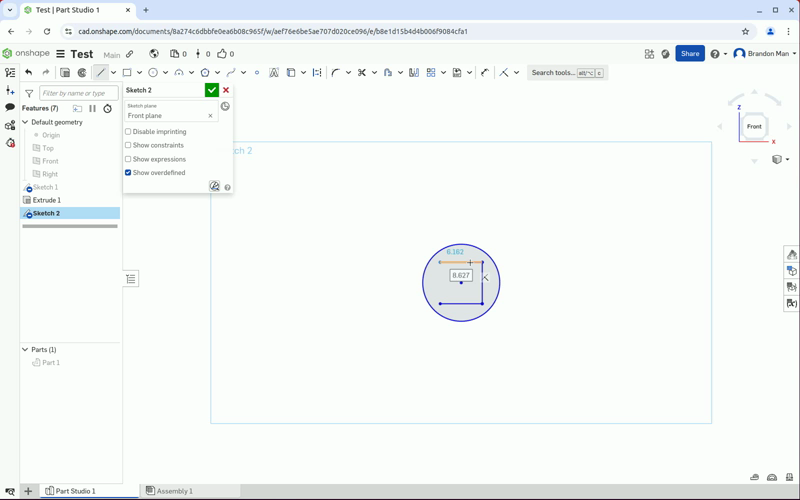
mouse_move(440, 303)
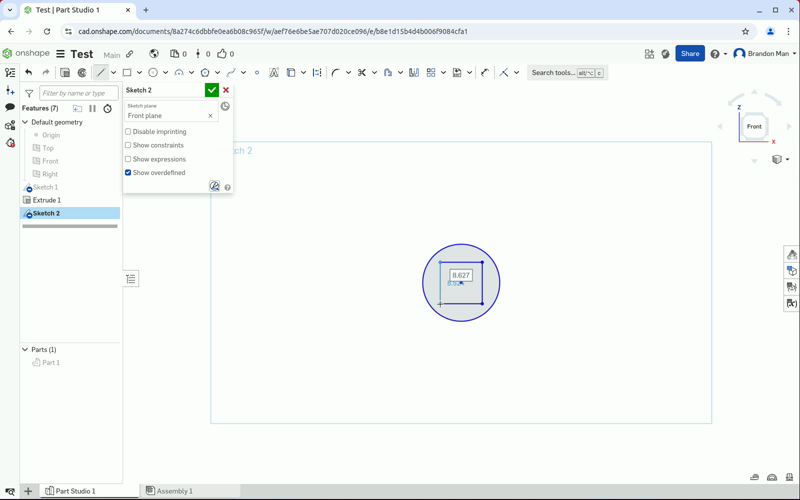
key_up(shift)
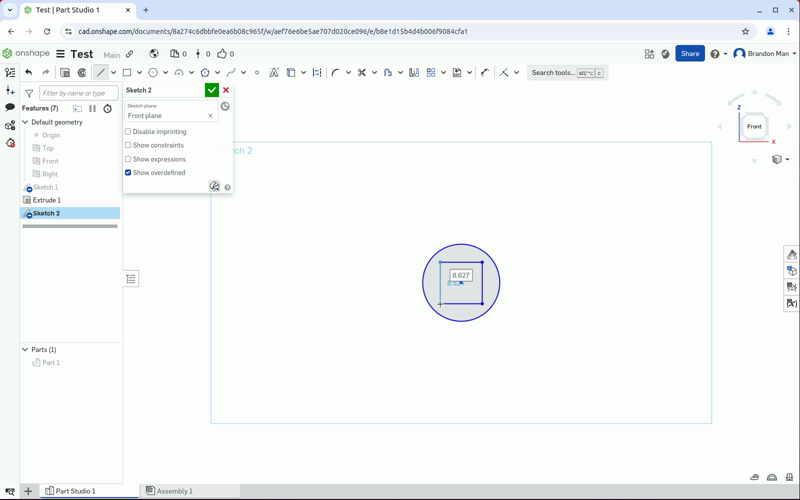
click(440, 303)
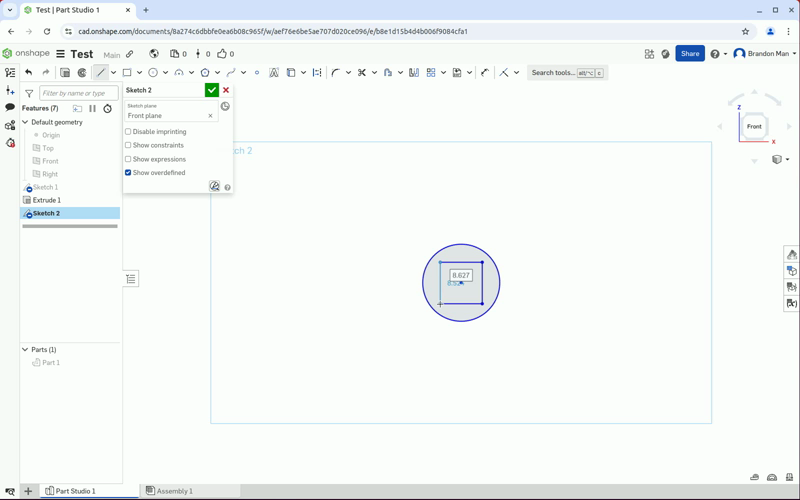
key(esc)
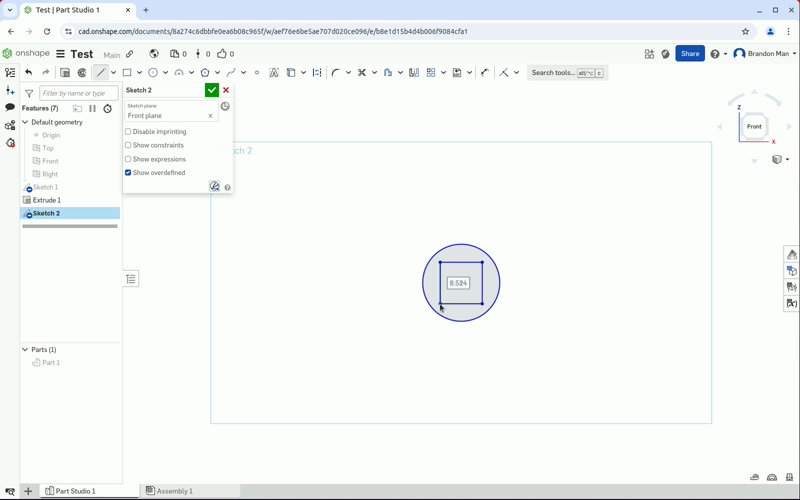
mouse_move(489, 283)
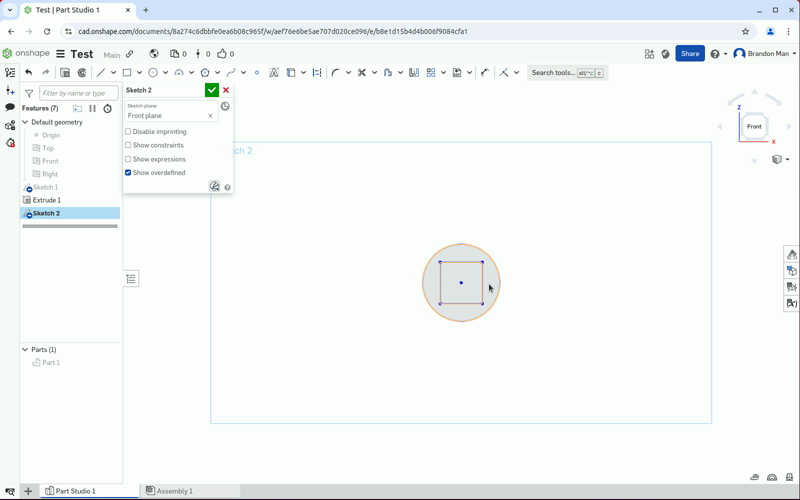
click(489, 283)
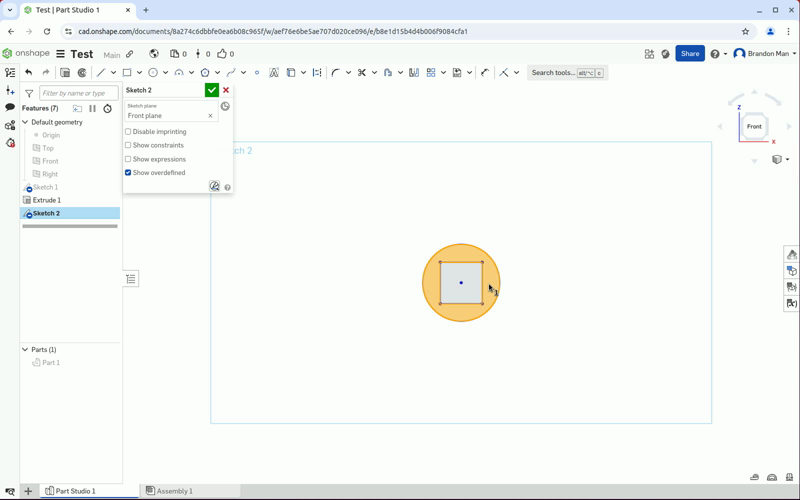
mouse_move(73, 352)
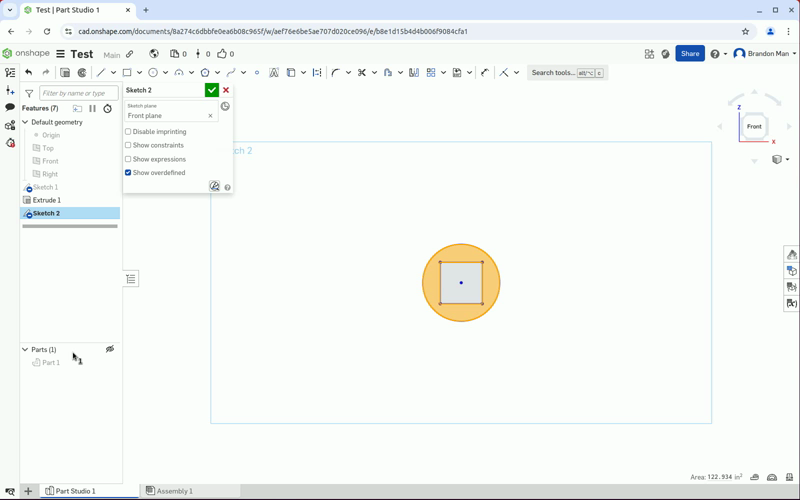
key(shift+y)
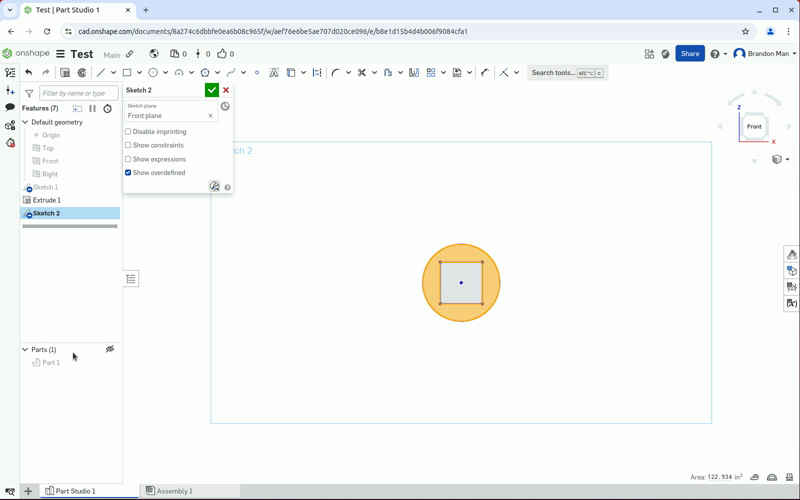
key(shift+e)
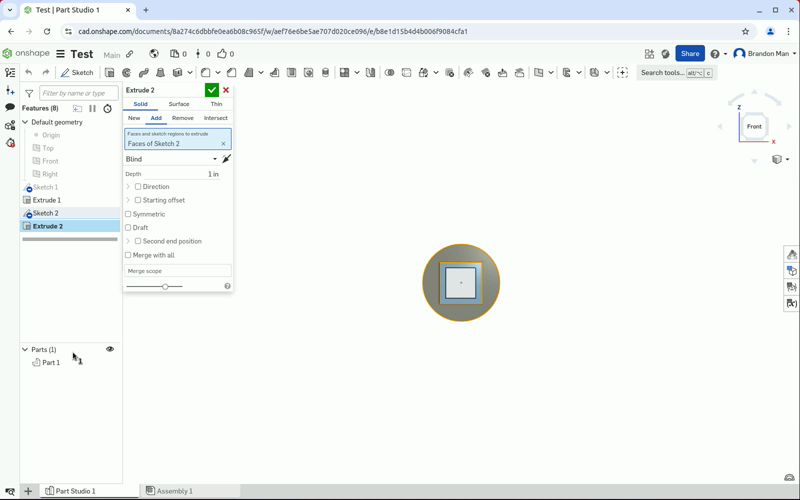
mouse_move(143, 106)
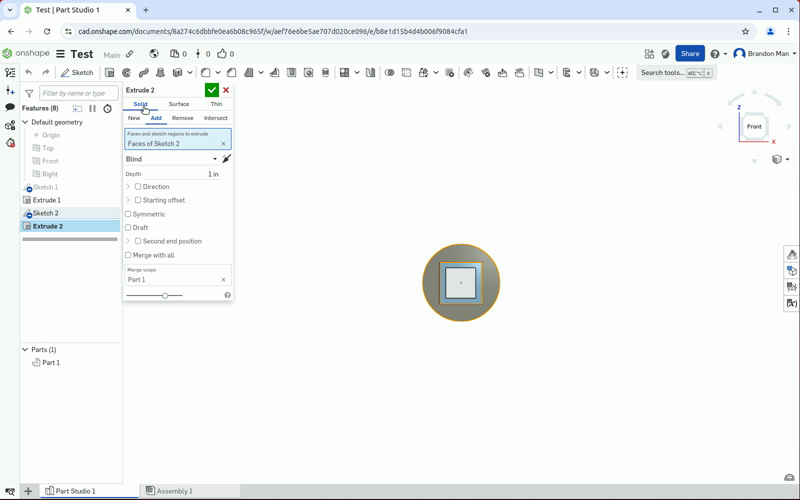
click(143, 106)
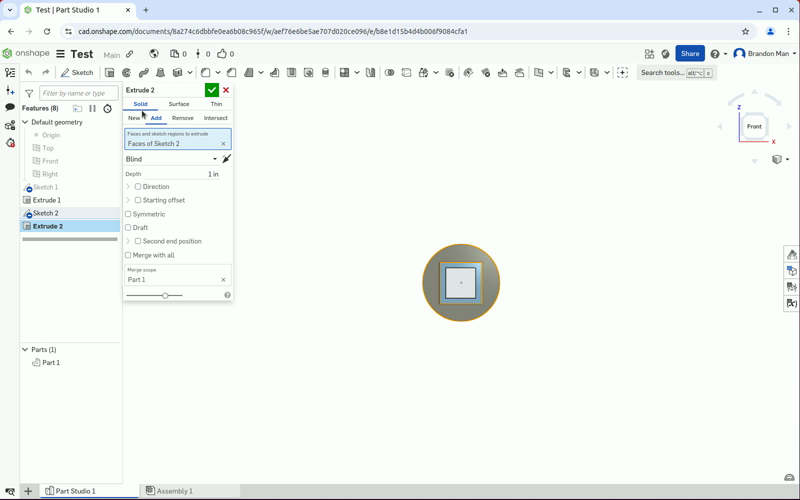
mouse_move(137, 120)
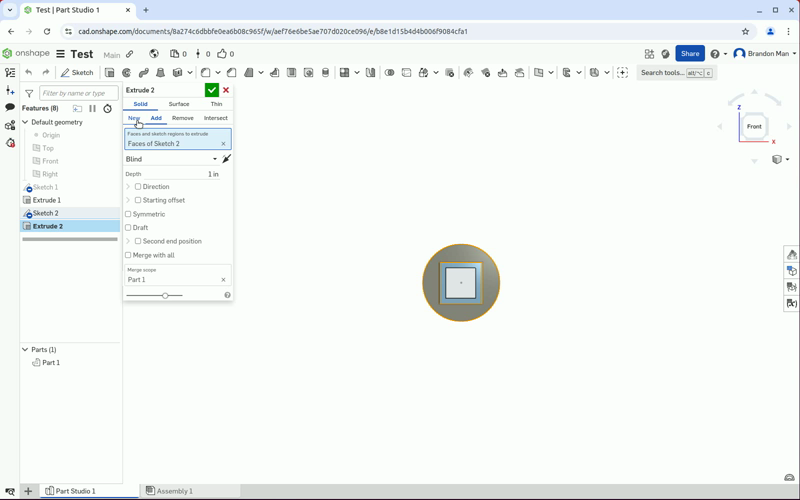
click(137, 120)
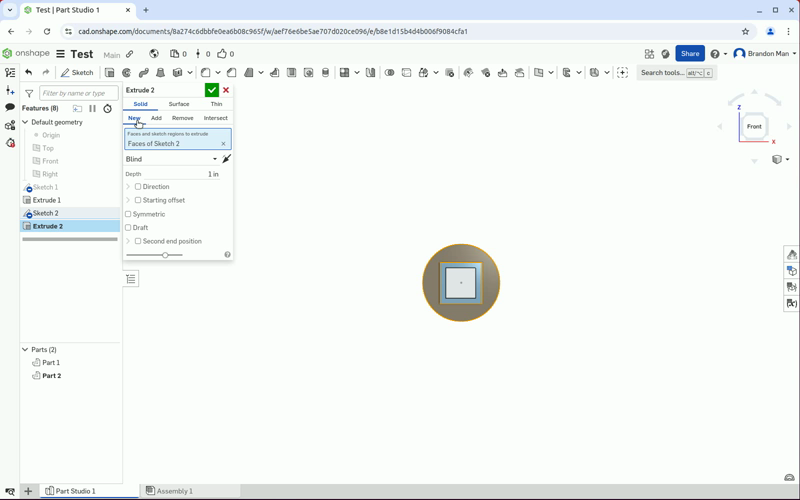
key(tab, 4)
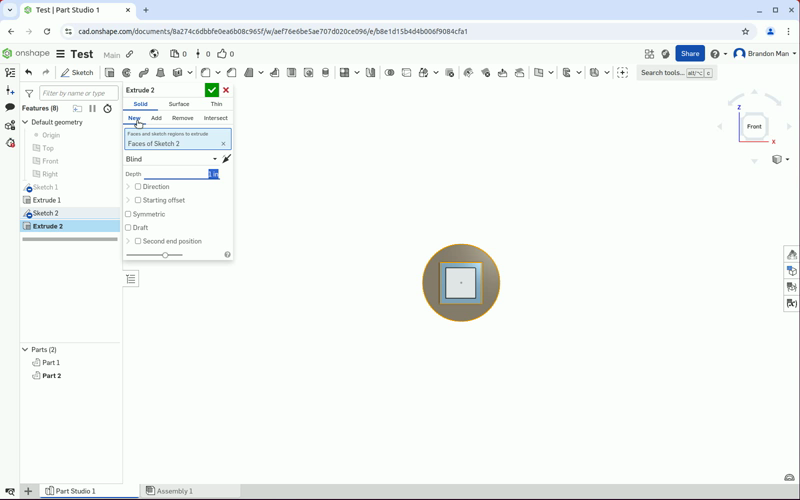
text(7.703)
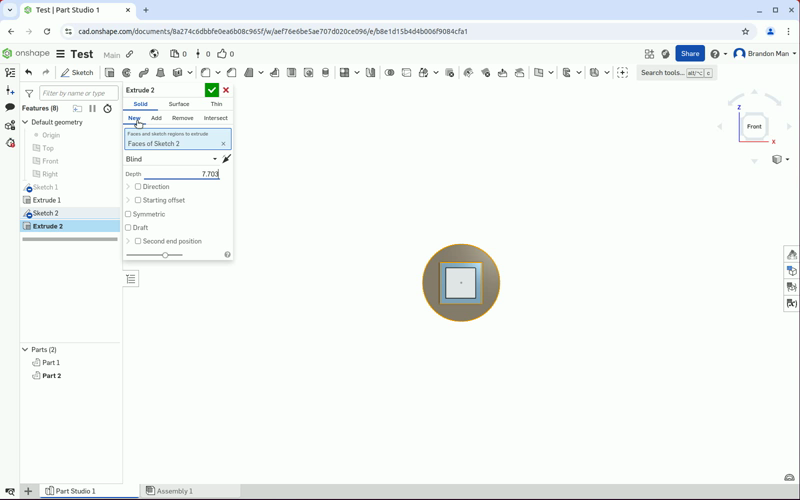
key(enter)
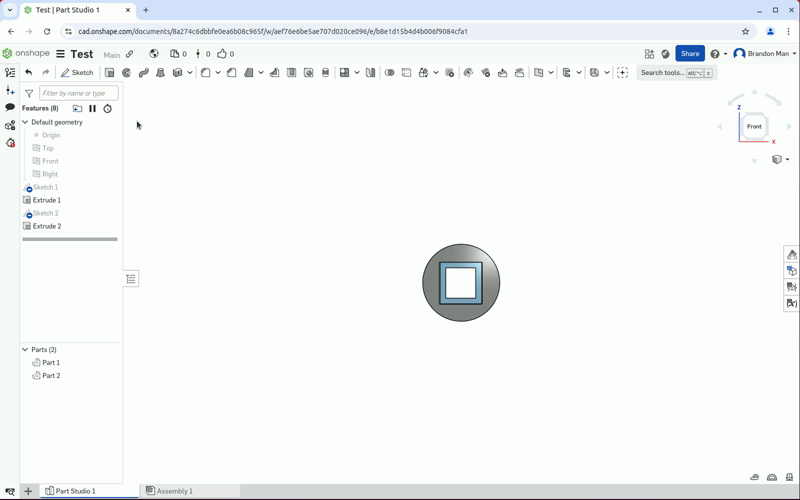
key(shift+h)
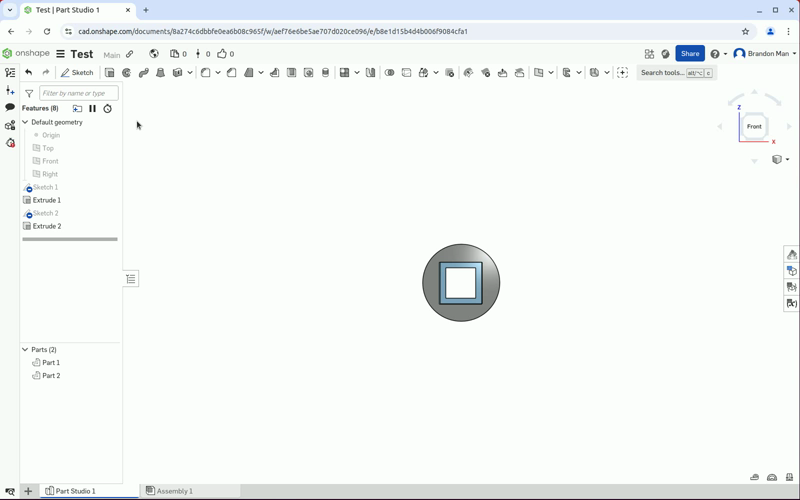
key(shift+h)
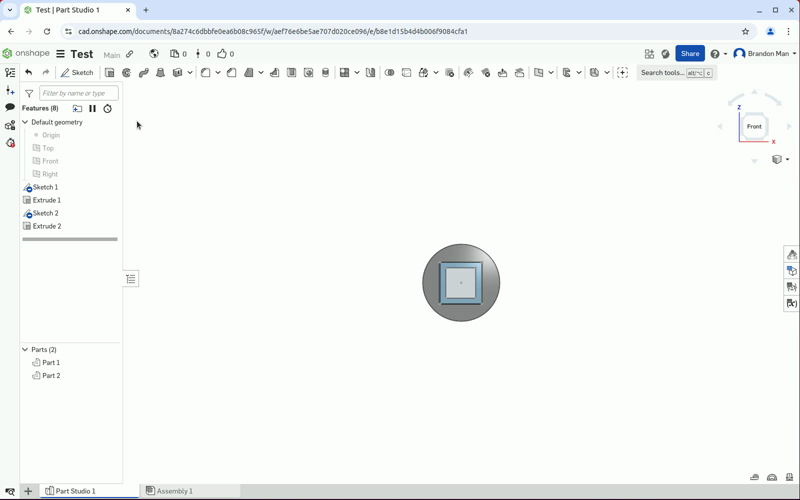
key(shift+7)
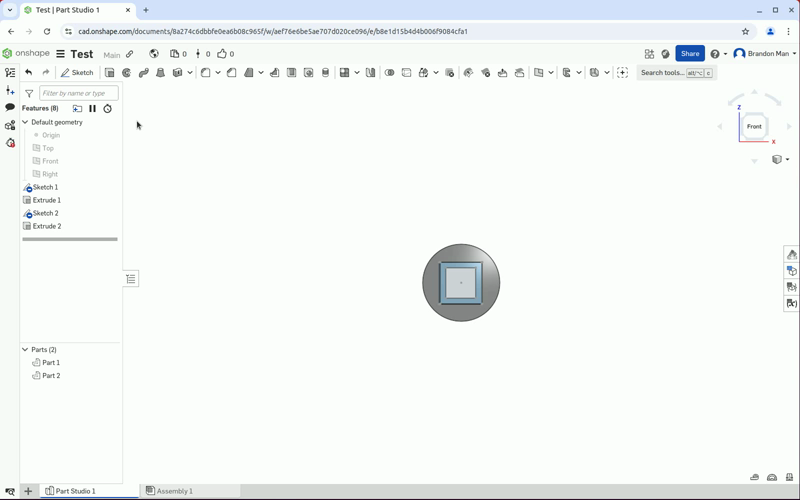
key(left, 2)
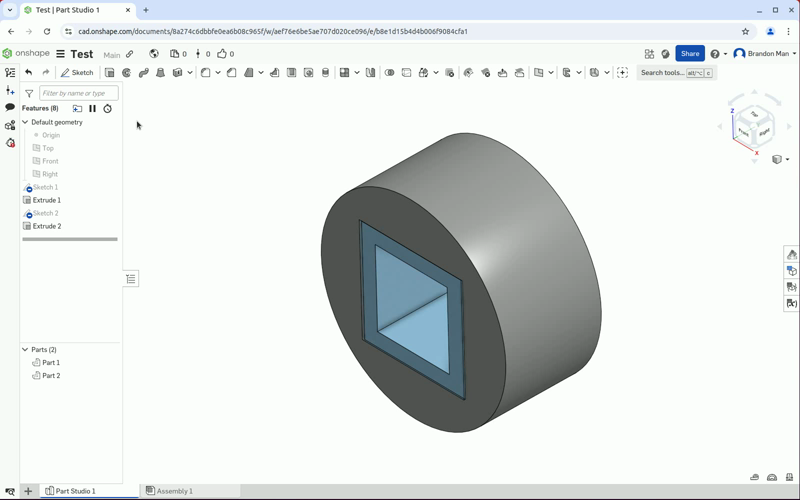
key(down, 2)
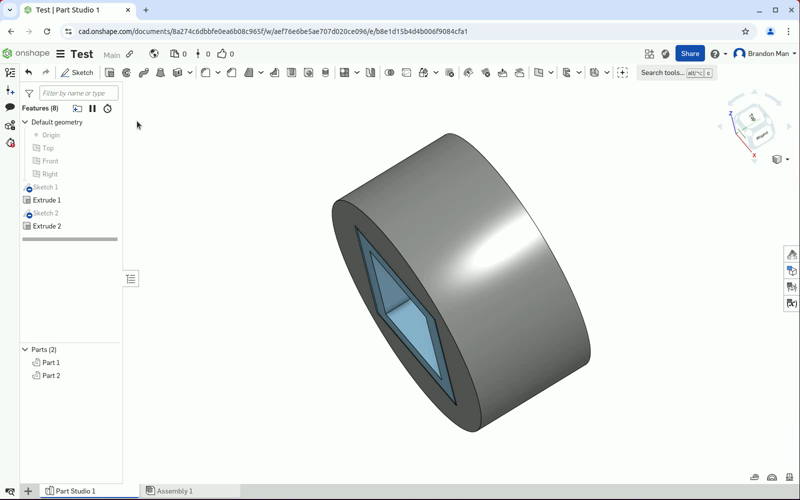
key(up, 2)
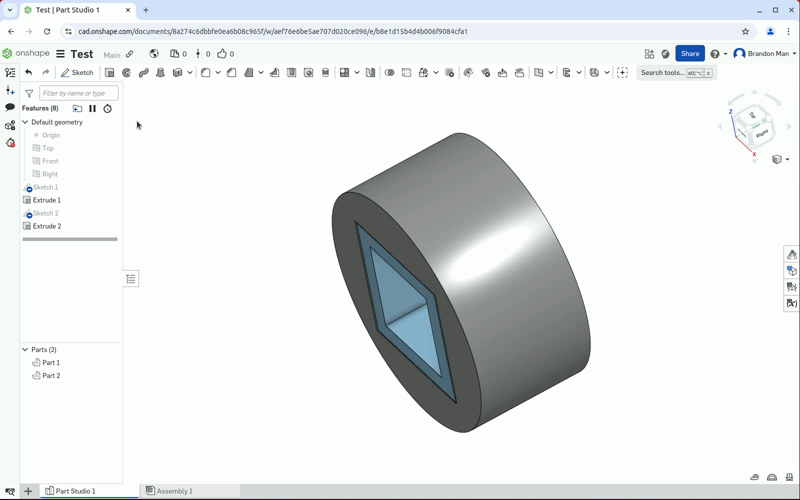
key(right, 2)
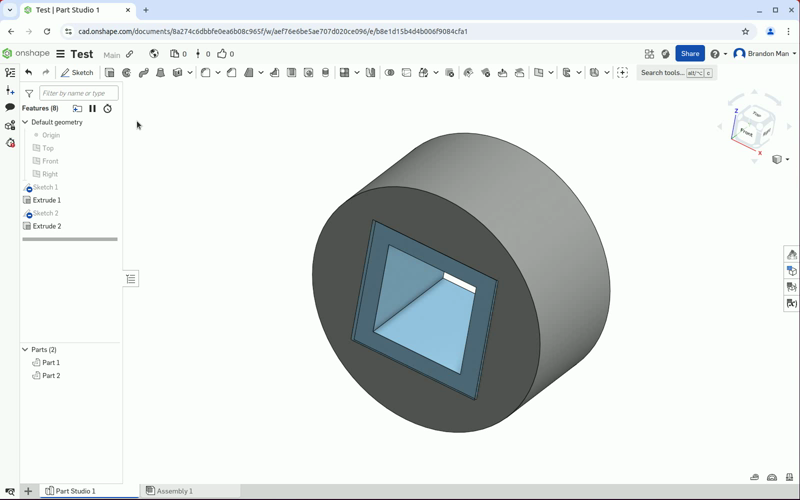
mouse_move(73, 189)
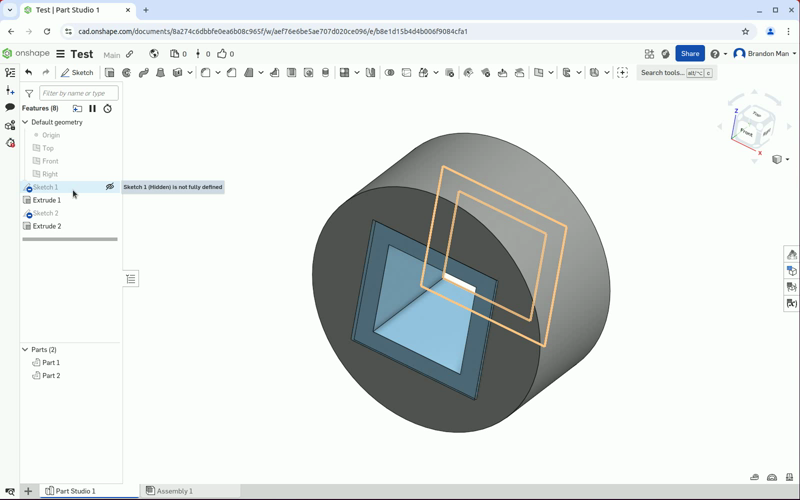
click(73, 189)